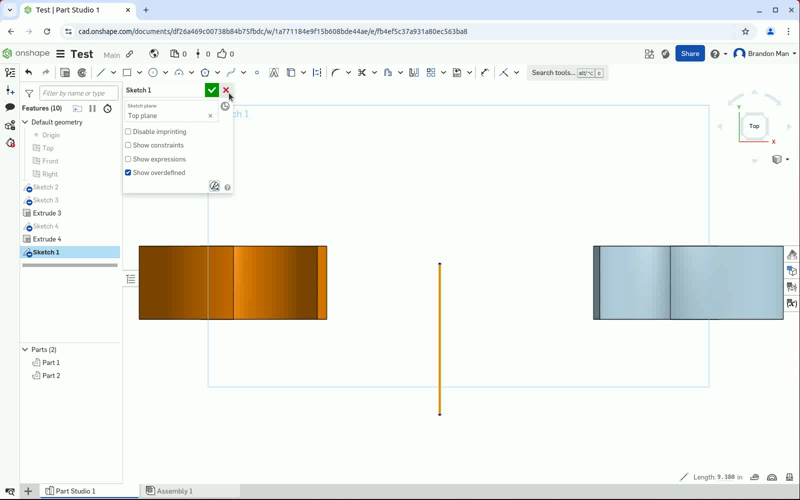
key(shift+h)
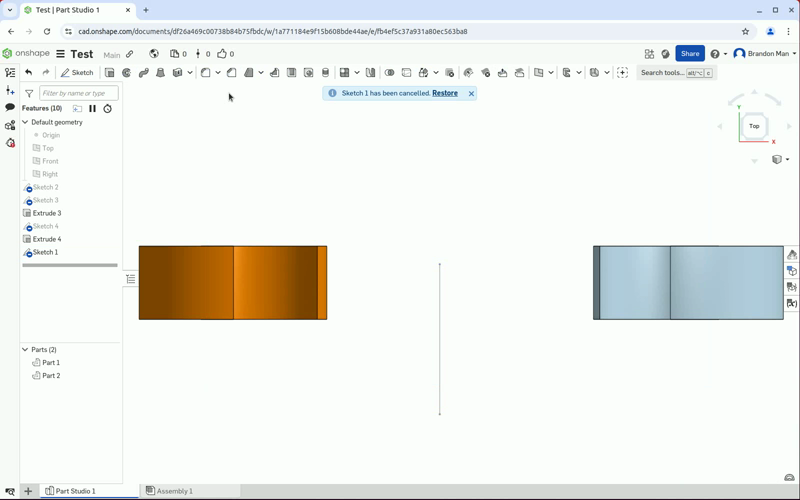
key(shift+s)
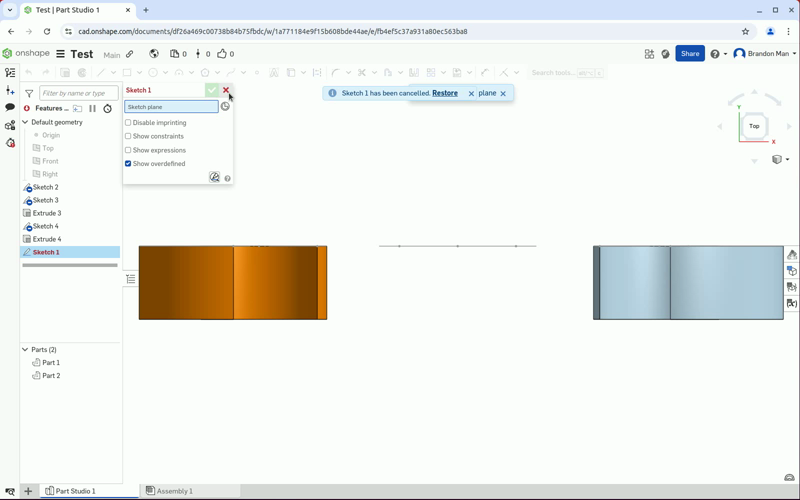
mouse_move(73, 150)
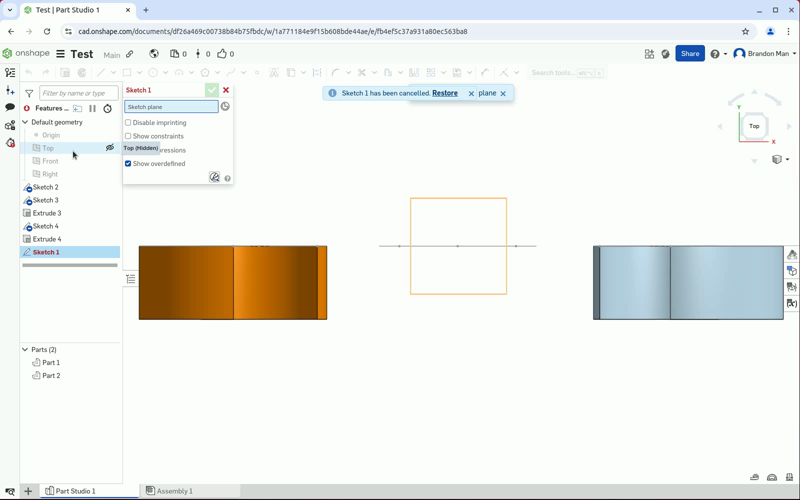
click(73, 150)
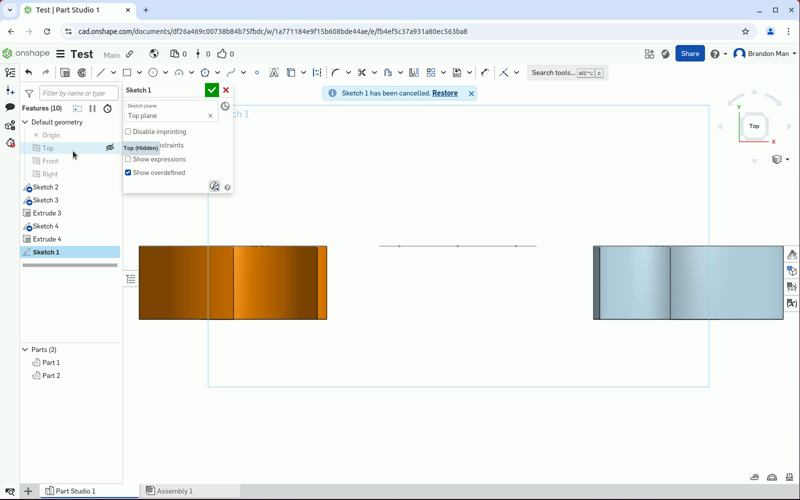
mouse_move(73, 352)
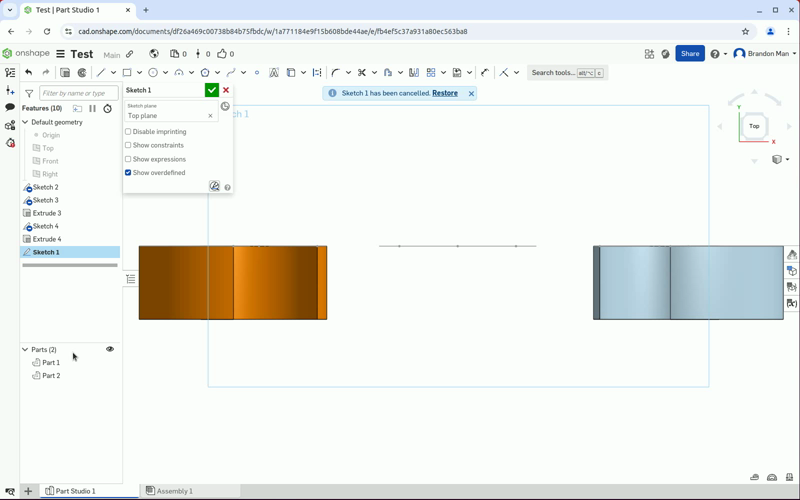
key(y)
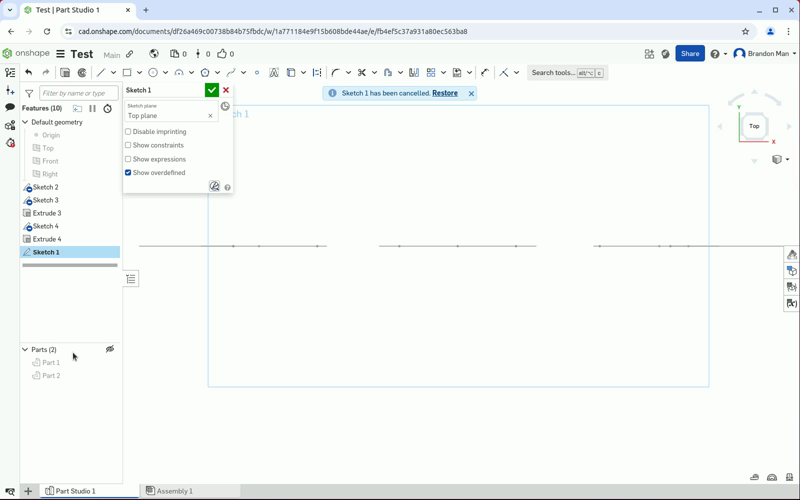
key(c)
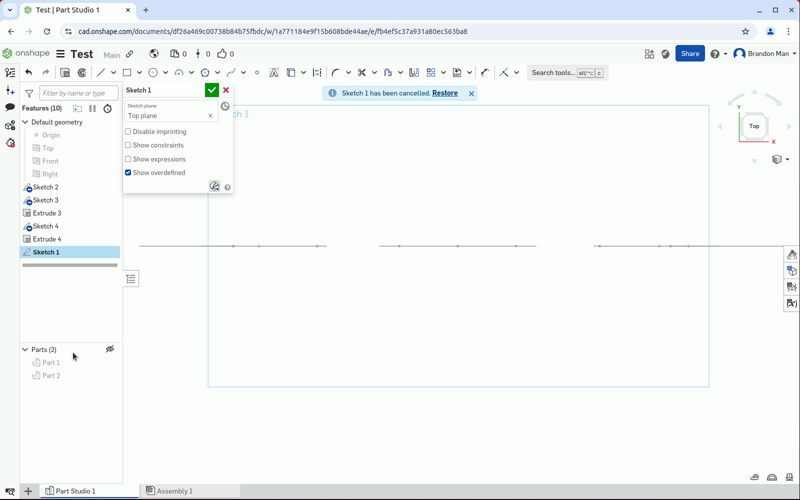
key_down(shift)
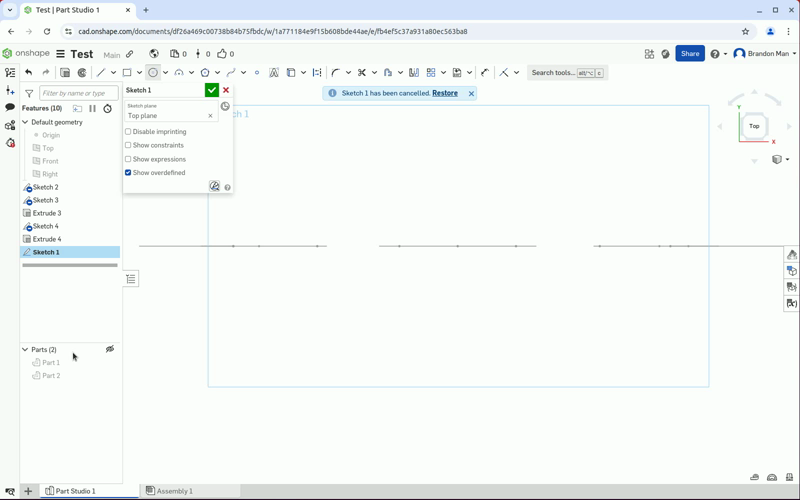
mouse_move(419, 309)
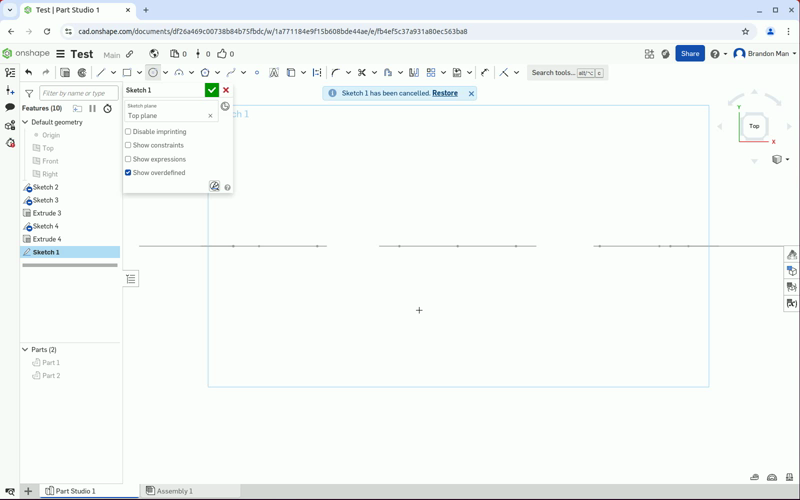
click(419, 309)
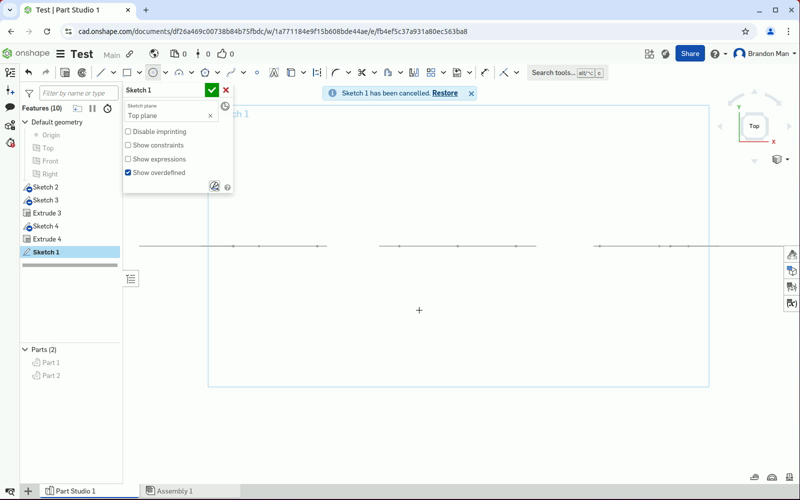
key_up(shift)
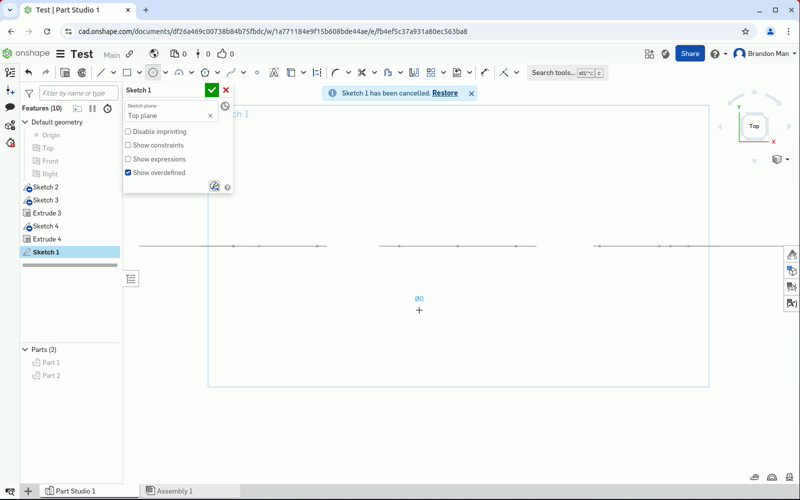
mouse_move(465, 309)
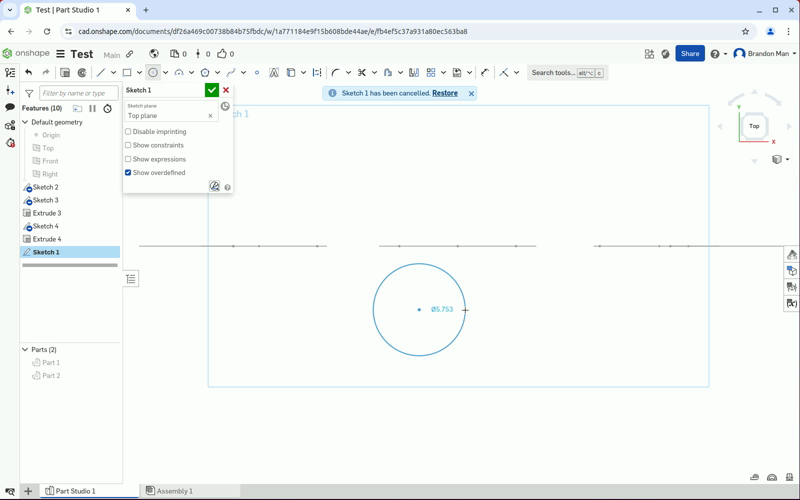
click(465, 309)
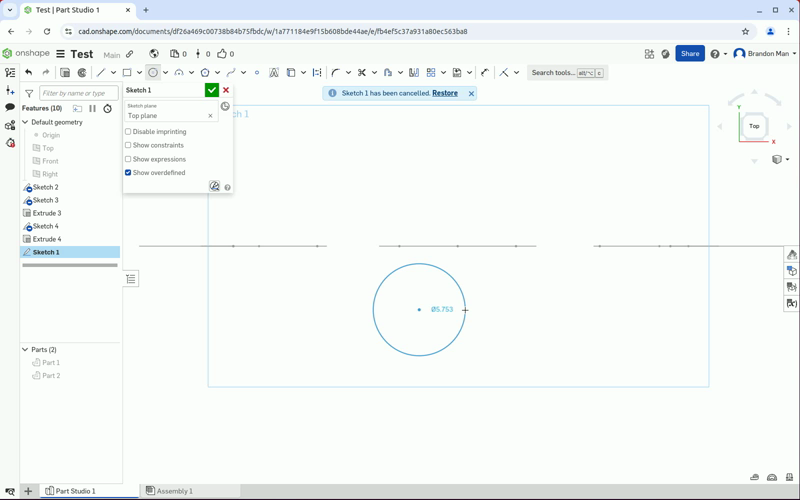
key(esc)
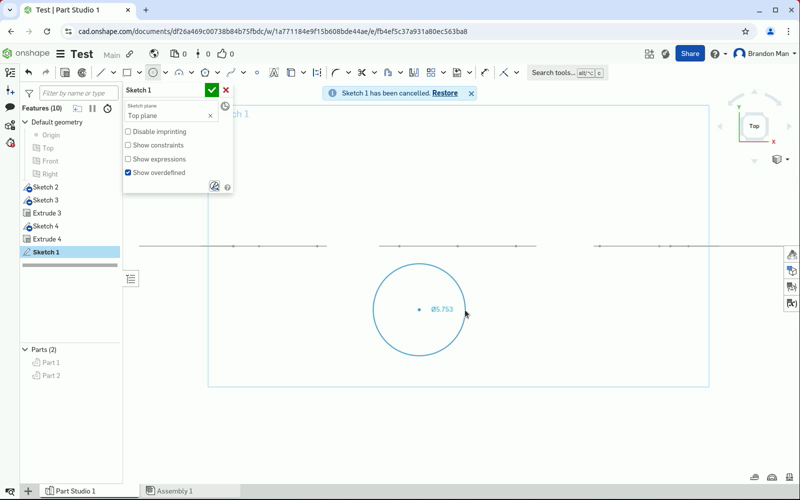
key(l)
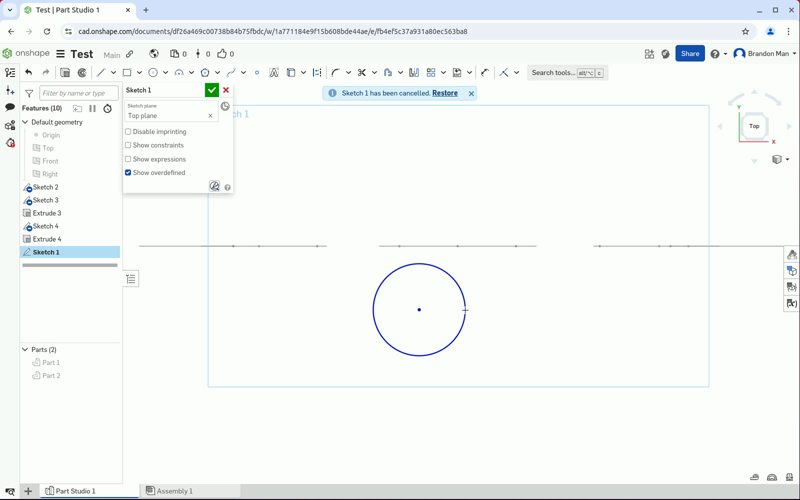
key_down(shift)
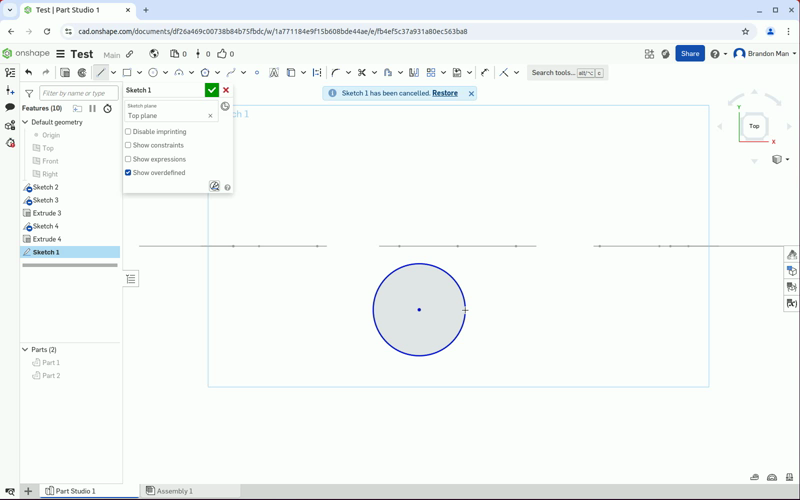
mouse_move(419, 309)
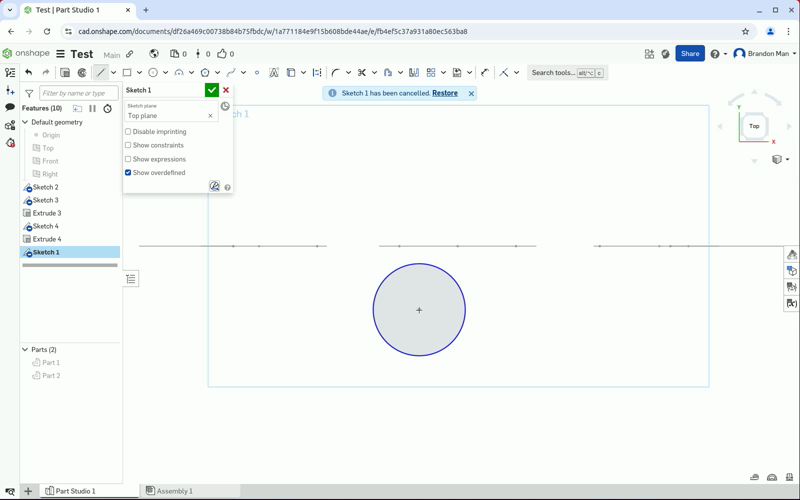
click(419, 309)
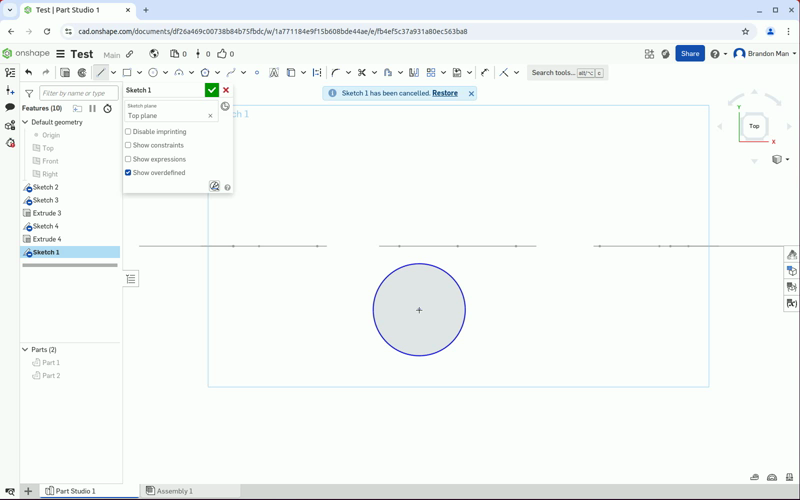
key_up(shift)
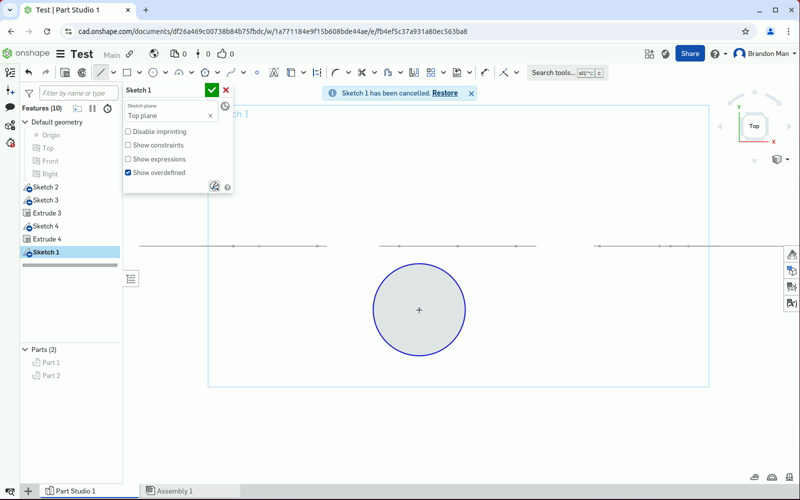
key_down(shift)
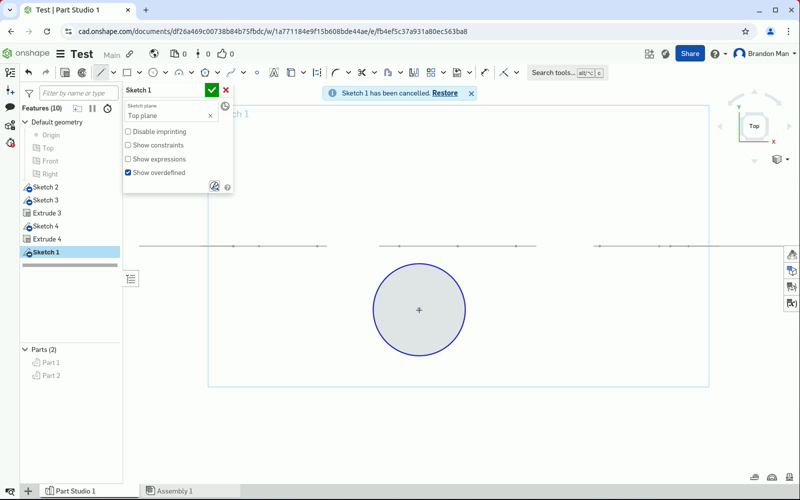
mouse_move(449, 309)
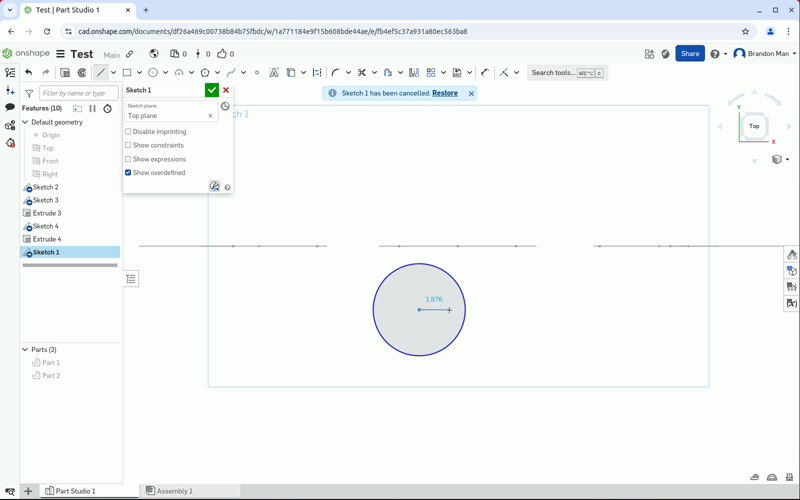
mouse_move(441, 309)
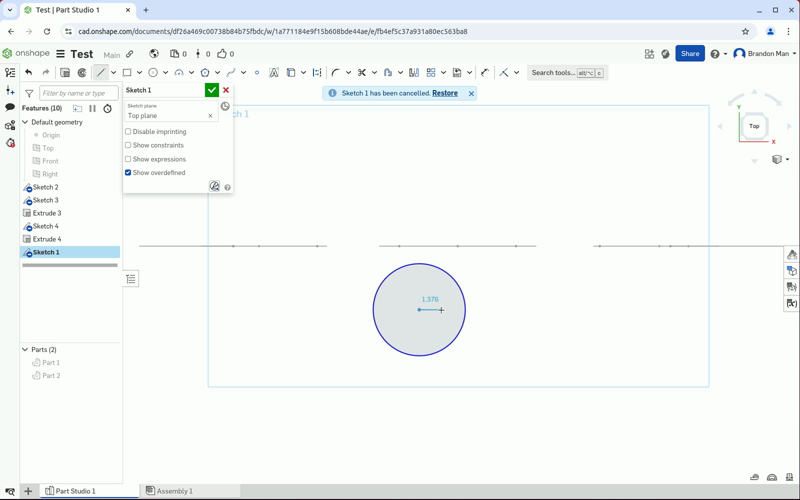
click(441, 309)
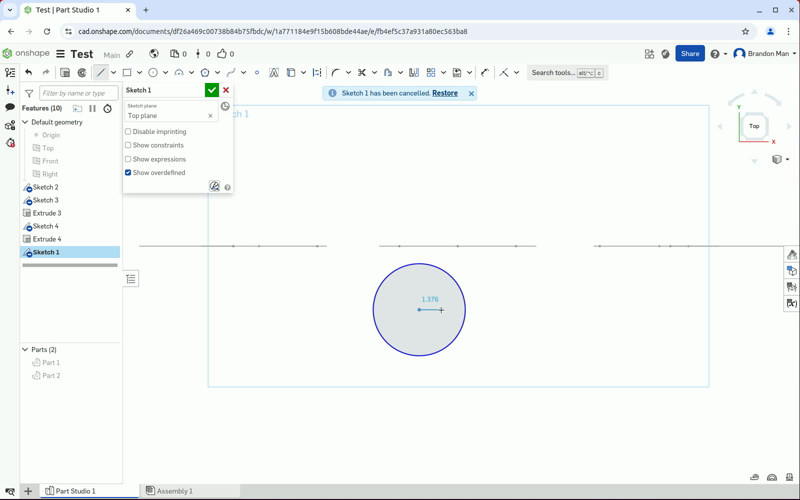
key_up(shift)
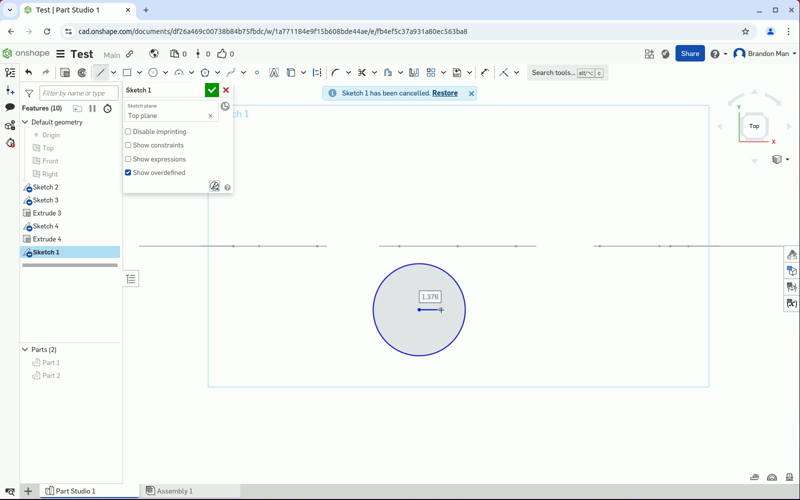
key_down(shift)
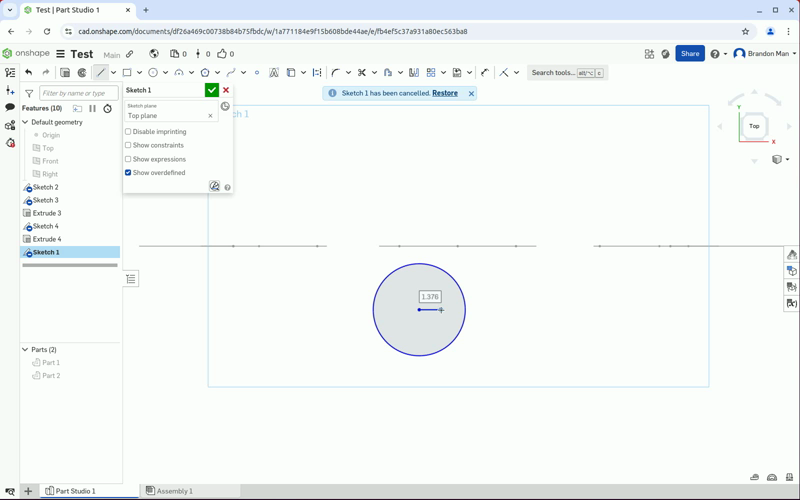
mouse_move(471, 309)
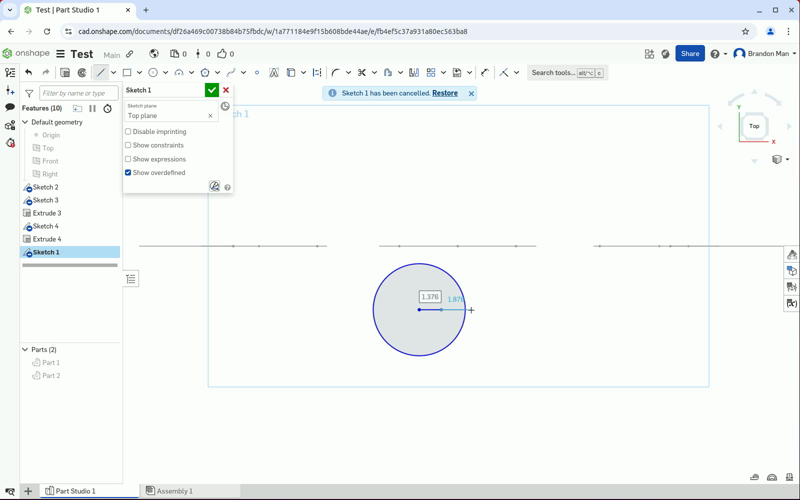
mouse_move(441, 285)
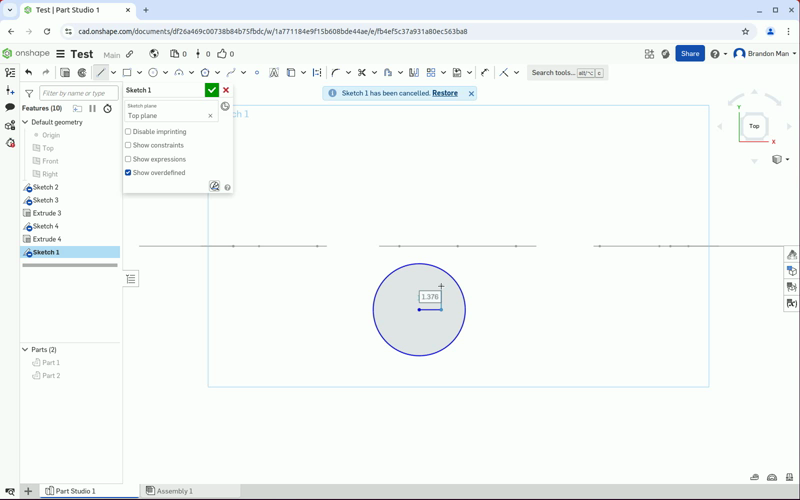
click(441, 285)
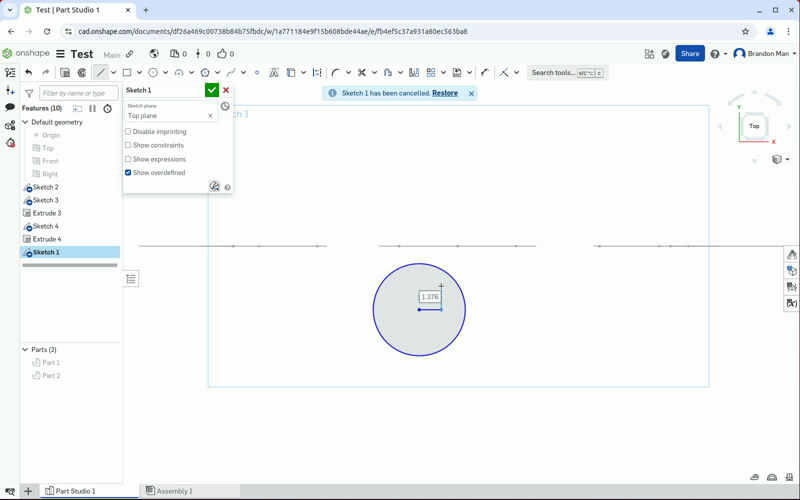
key_up(shift)
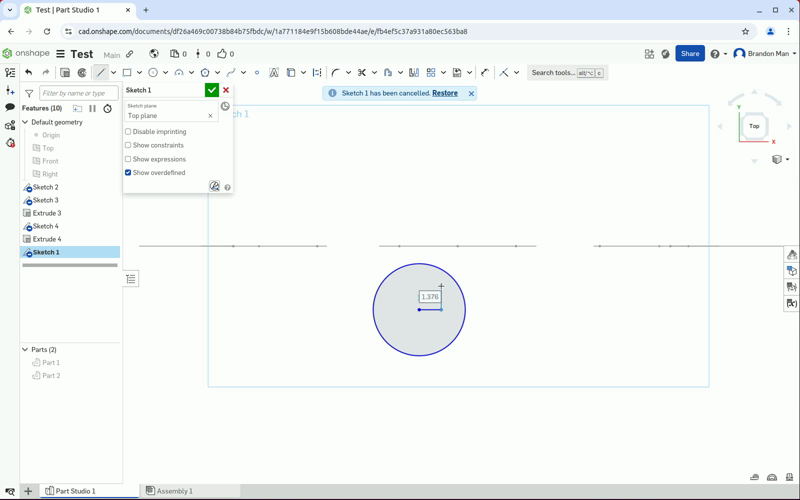
key_down(shift)
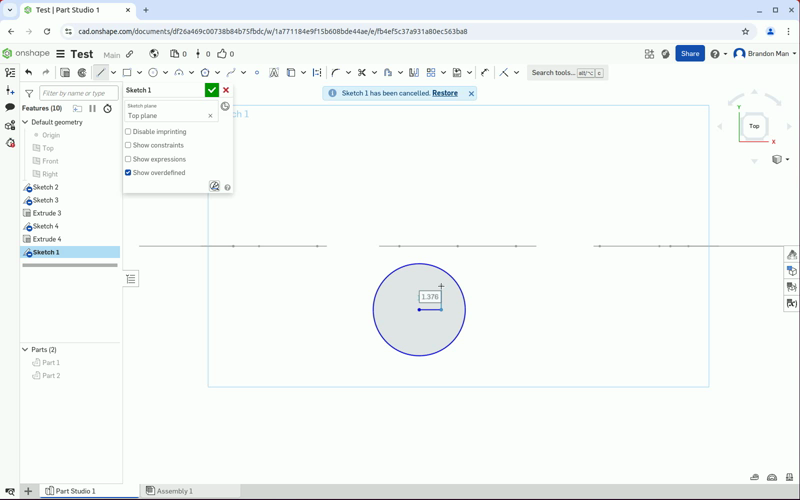
mouse_move(471, 285)
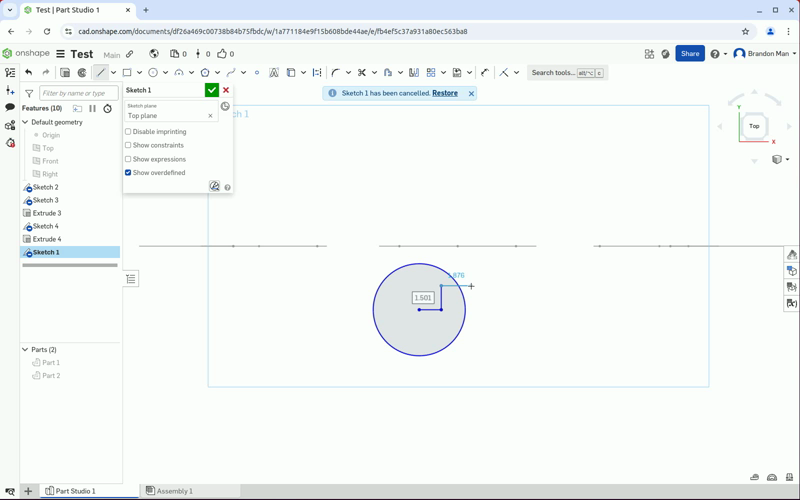
mouse_move(419, 285)
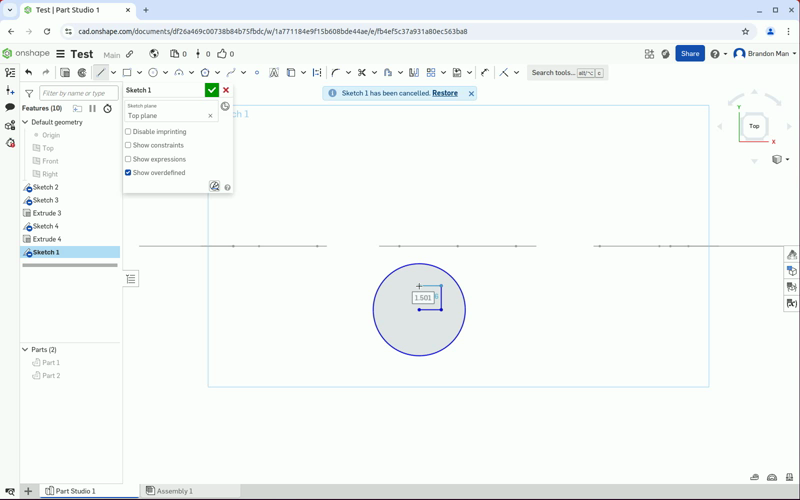
click(419, 285)
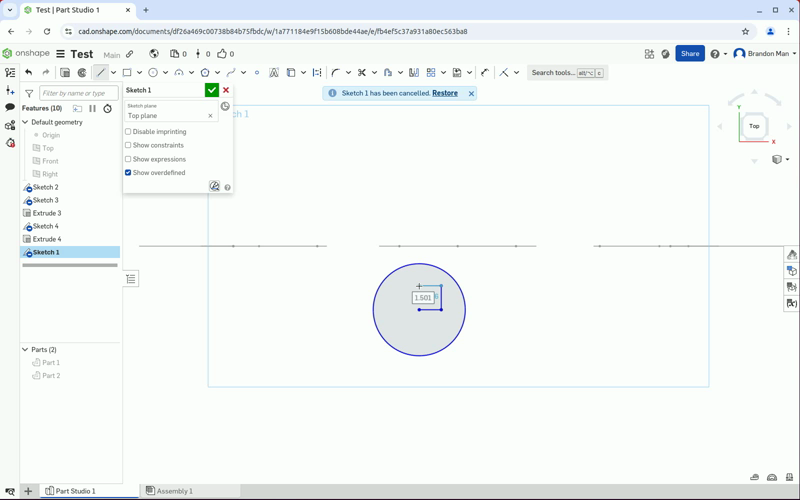
key_up(shift)
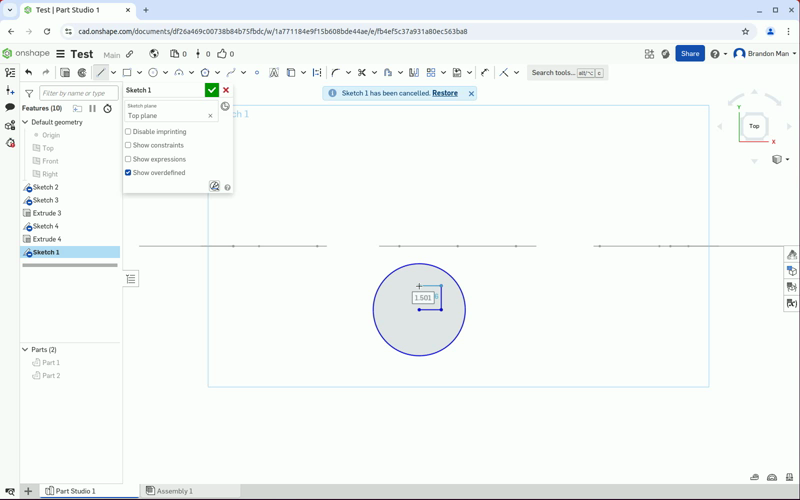
mouse_move(449, 285)
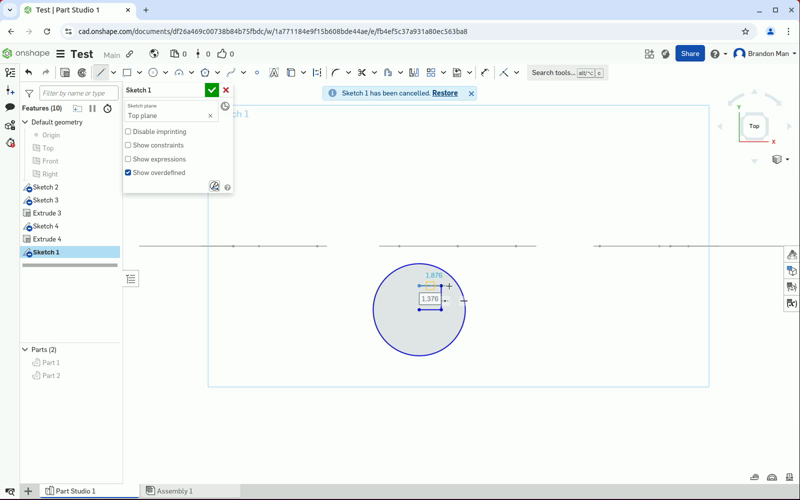
key_down(shift)
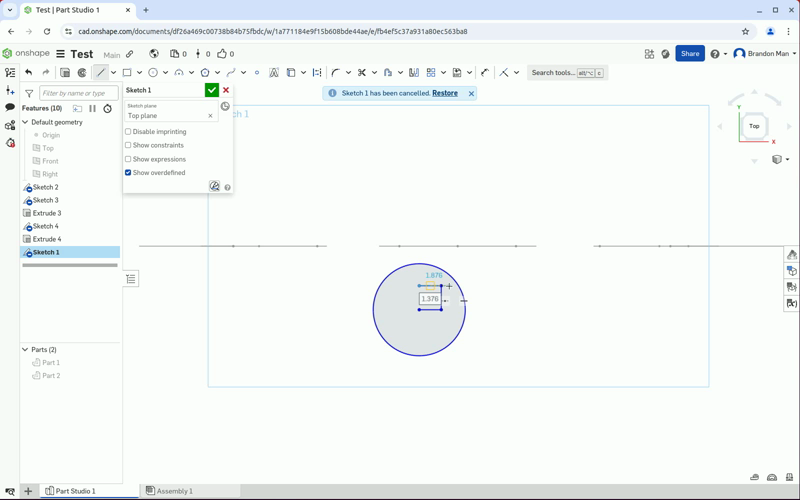
mouse_move(419, 309)
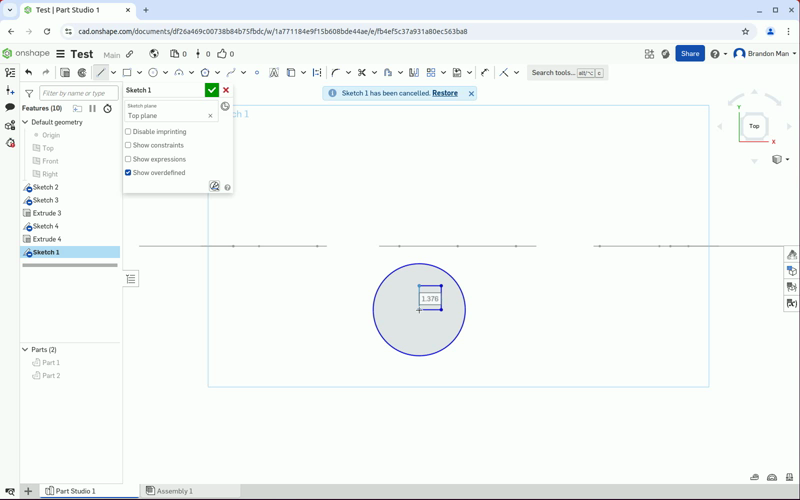
key_up(shift)
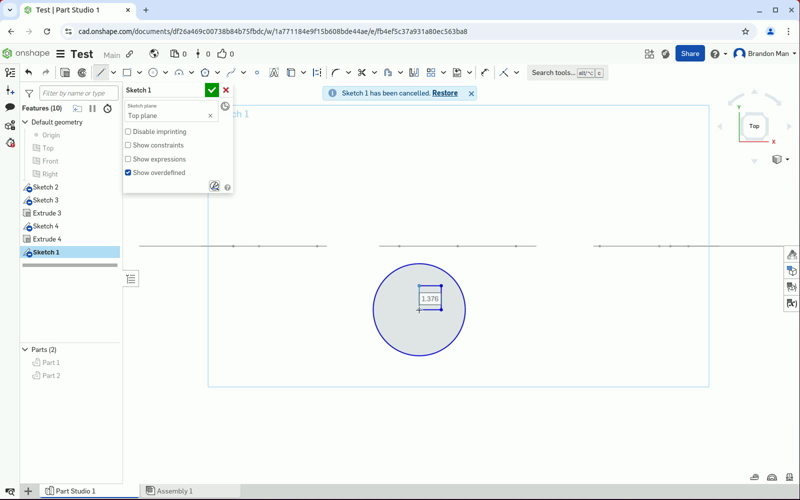
click(419, 309)
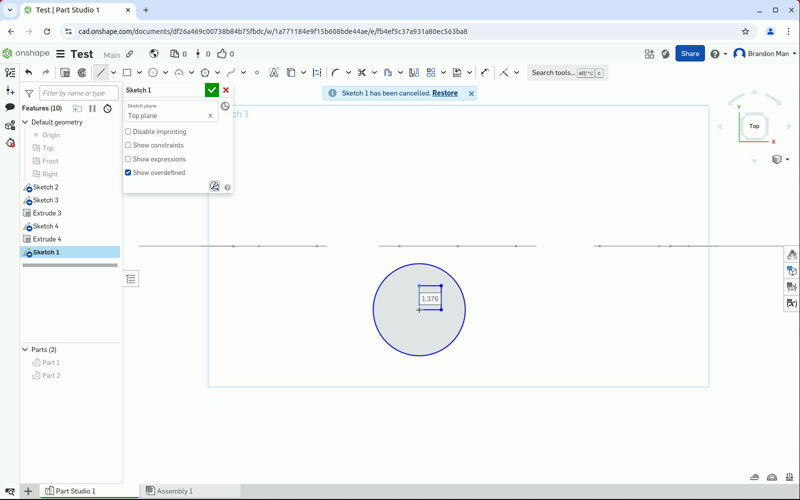
key(esc)
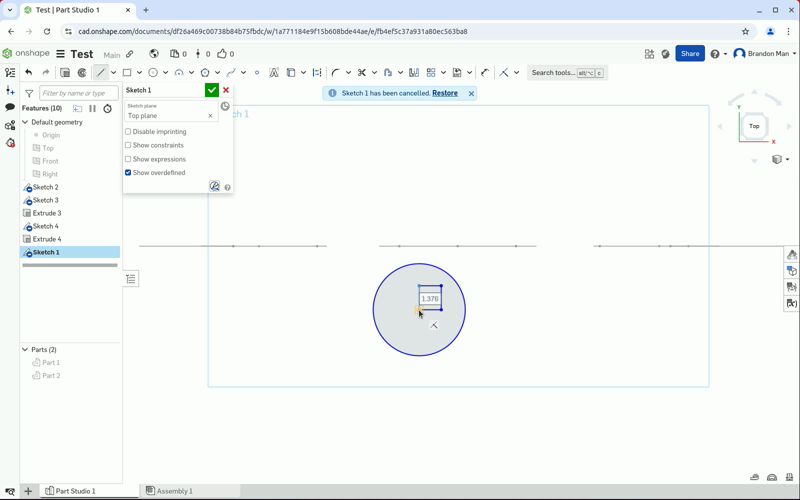
mouse_move(453, 333)
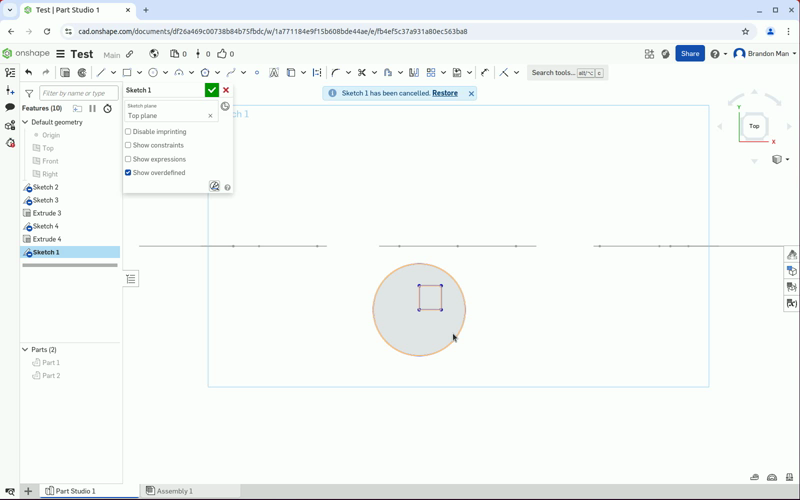
click(453, 333)
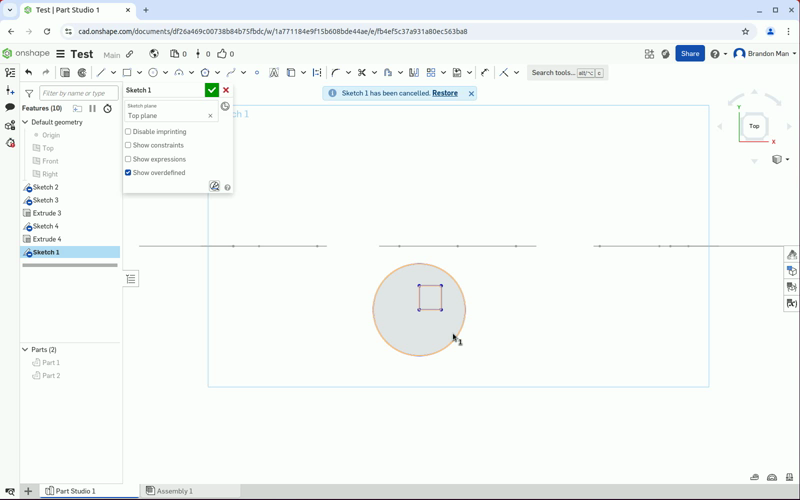
mouse_move(73, 352)
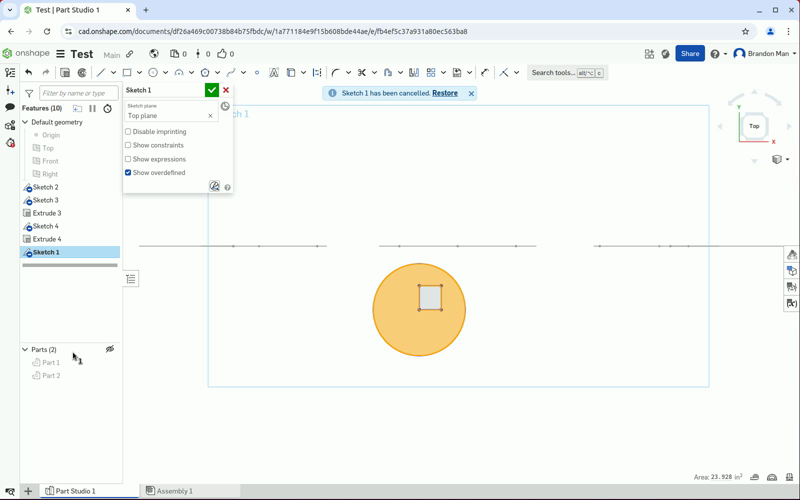
key(shift+y)
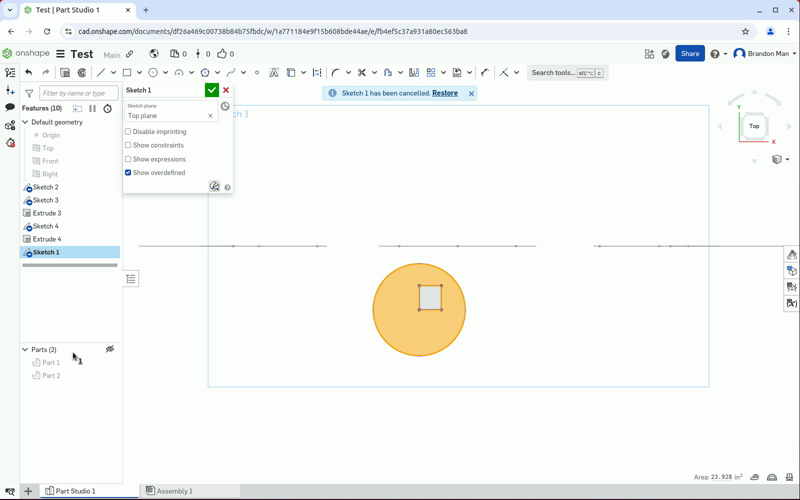
key(shift+e)
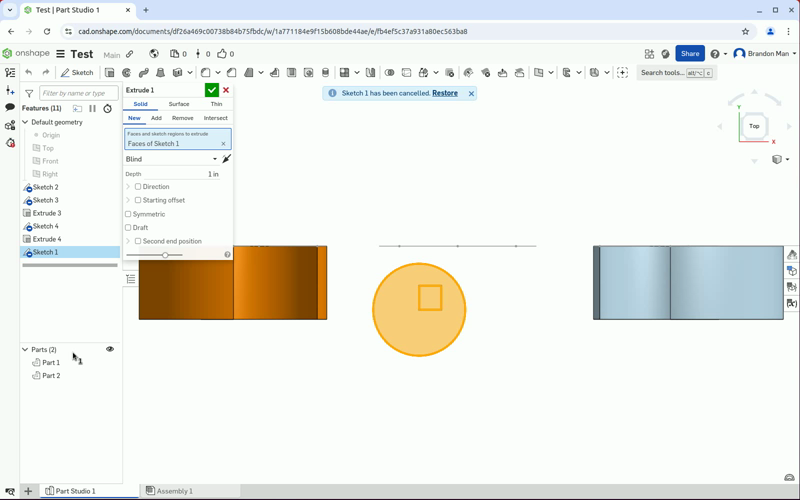
mouse_move(143, 106)
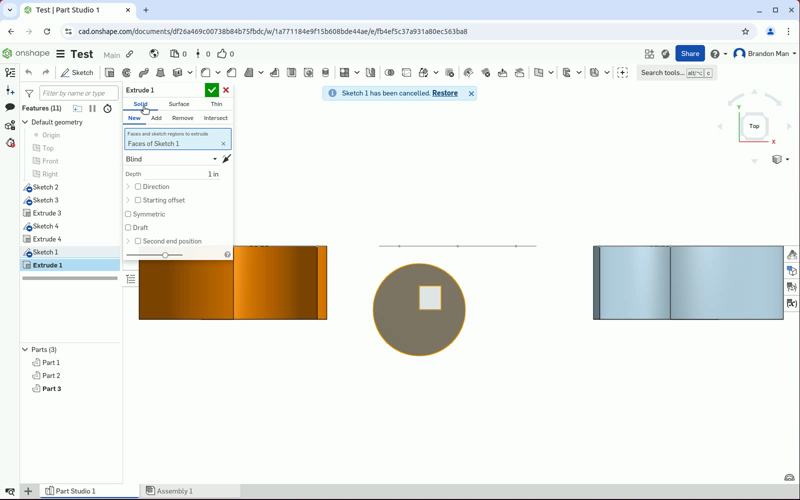
click(143, 106)
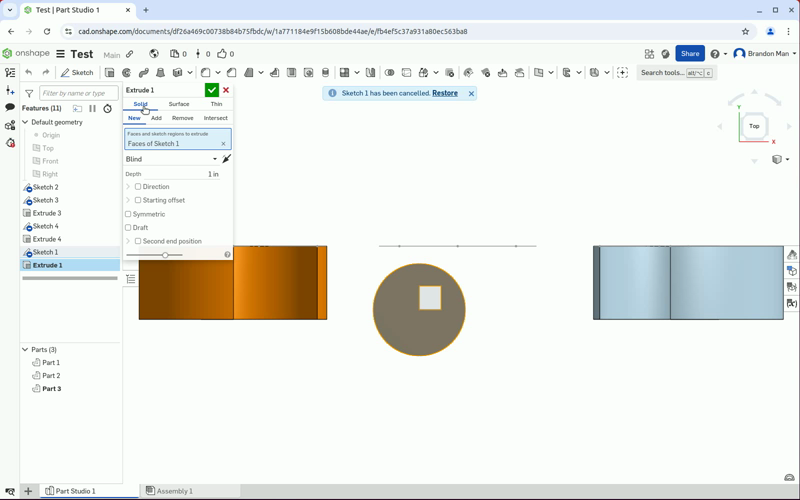
mouse_move(137, 120)
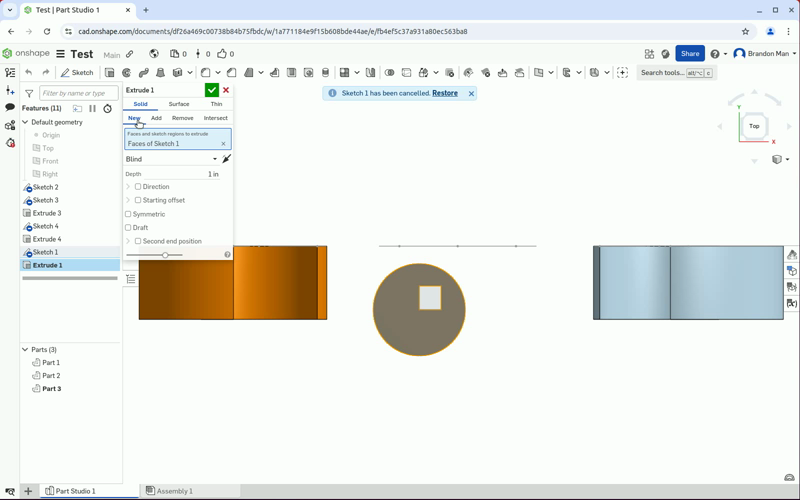
click(137, 120)
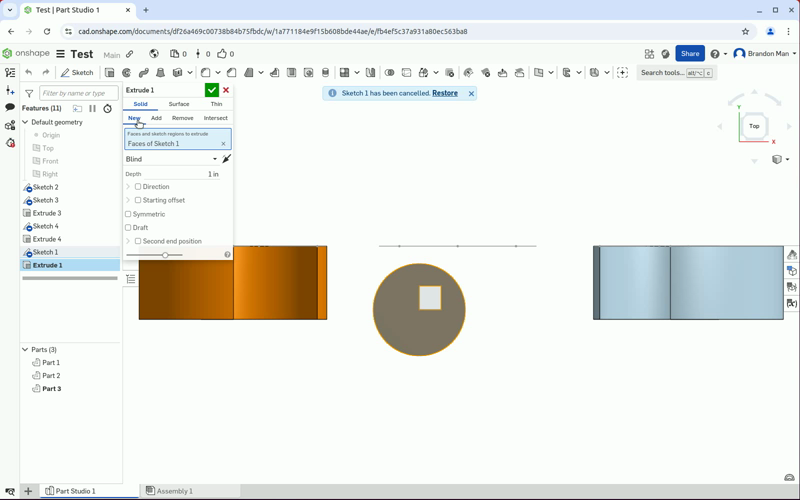
key(tab, 4)
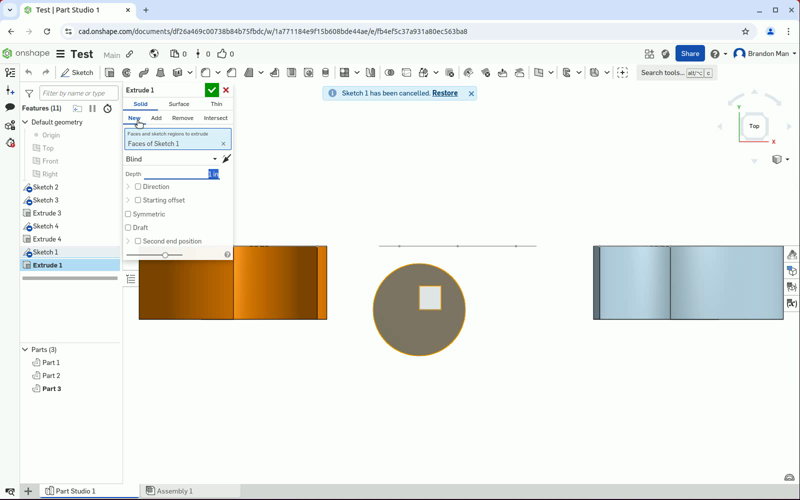
text(1.026)
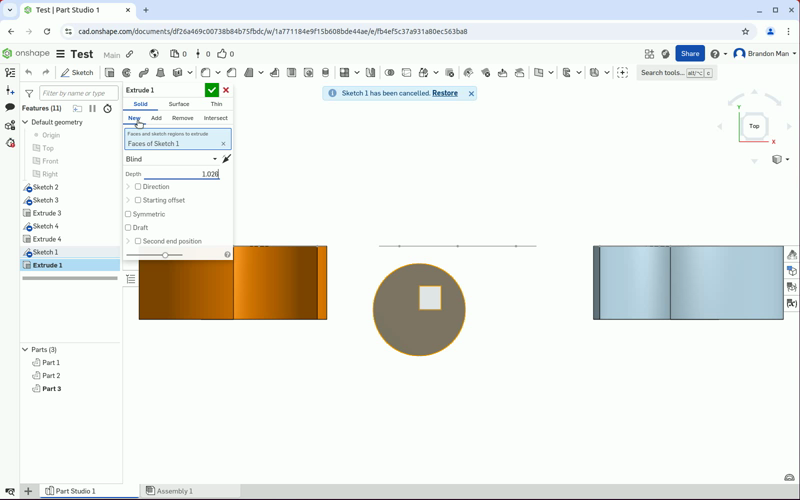
key(enter)
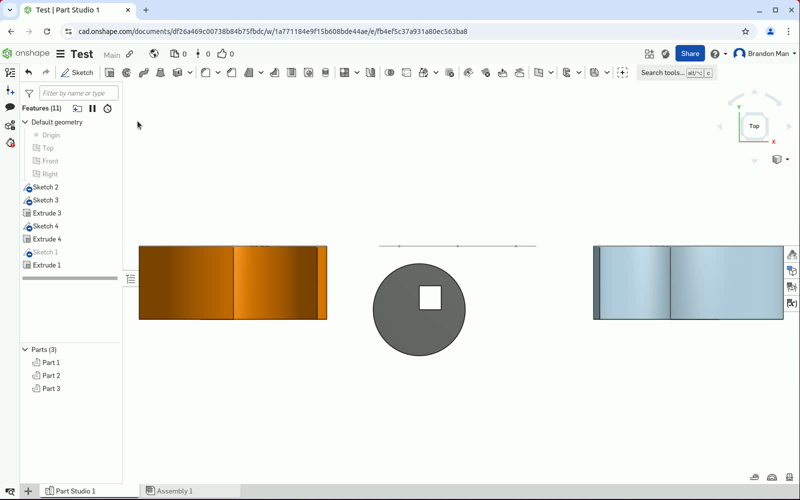
key(shift+h)
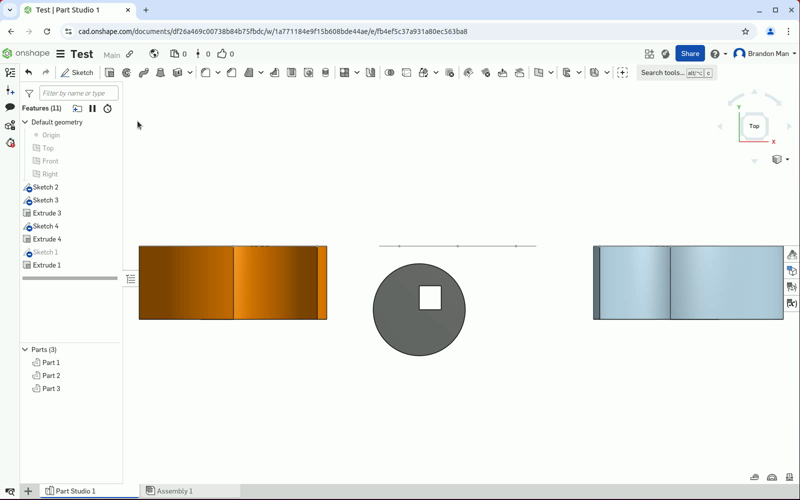
key(shift+h)
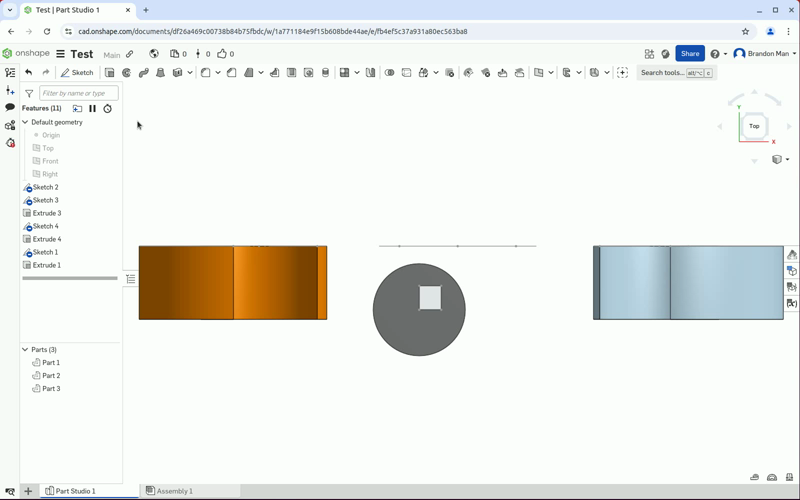
mouse_move(73, 189)
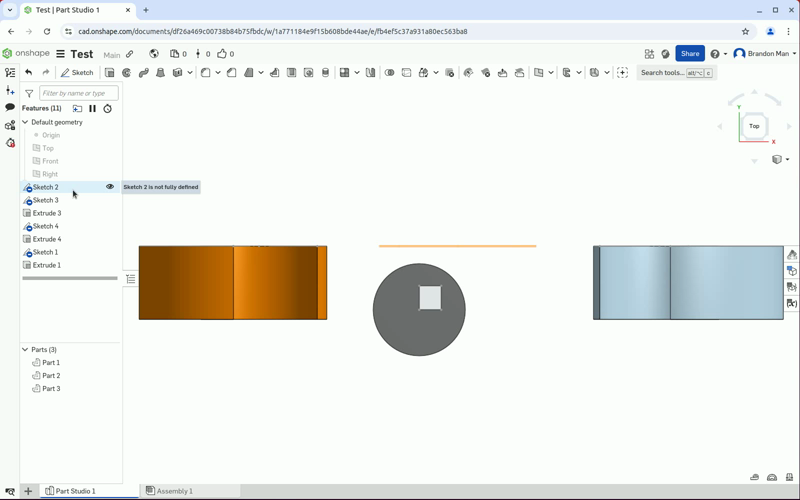
click(73, 189)
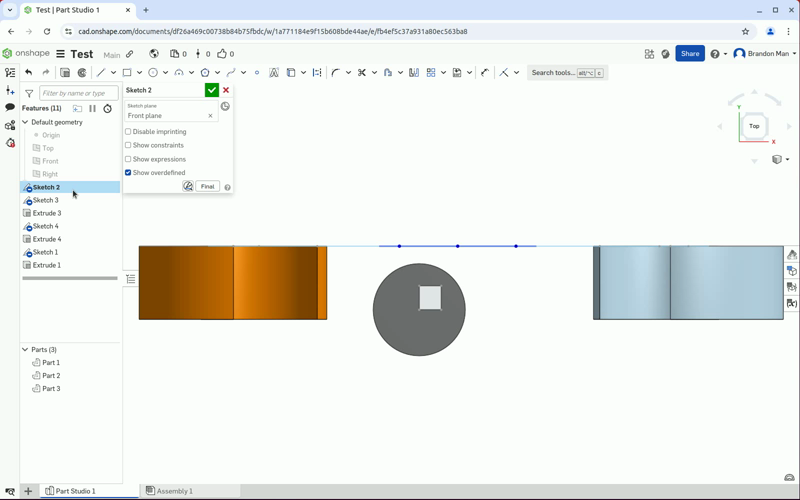
mouse_move(229, 92)
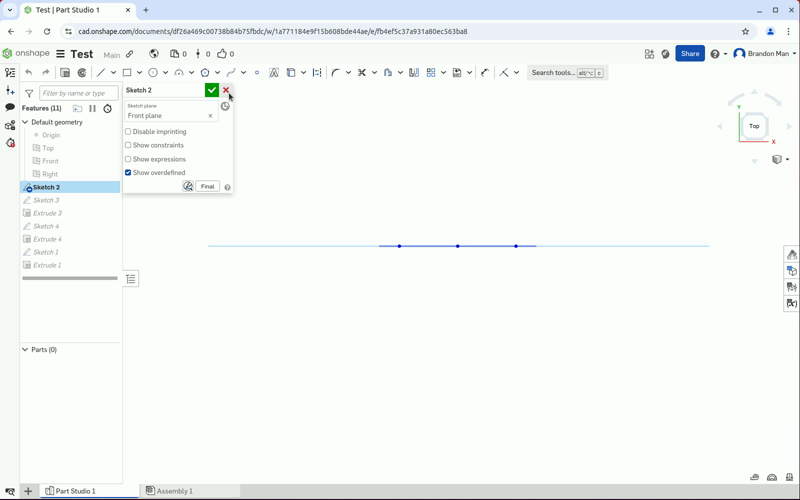
click(229, 92)
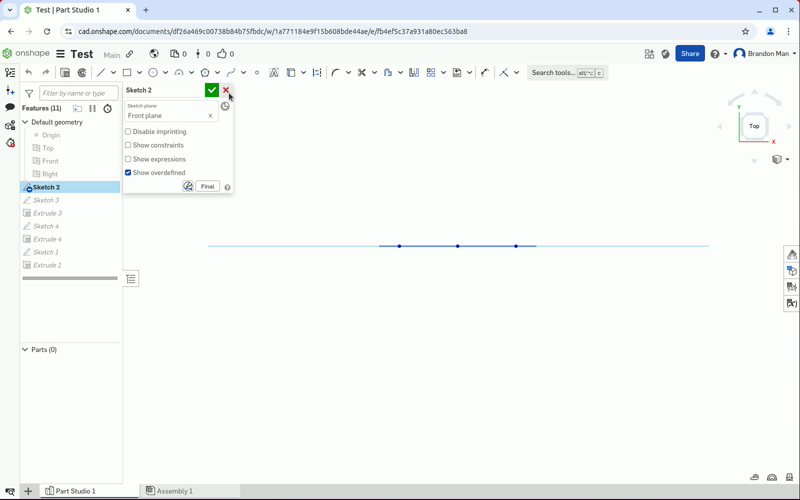
key(shift+s)
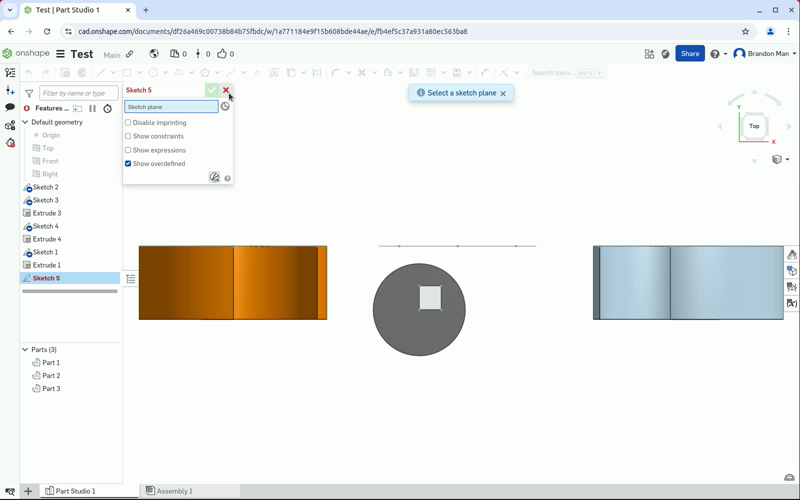
mouse_move(73, 150)
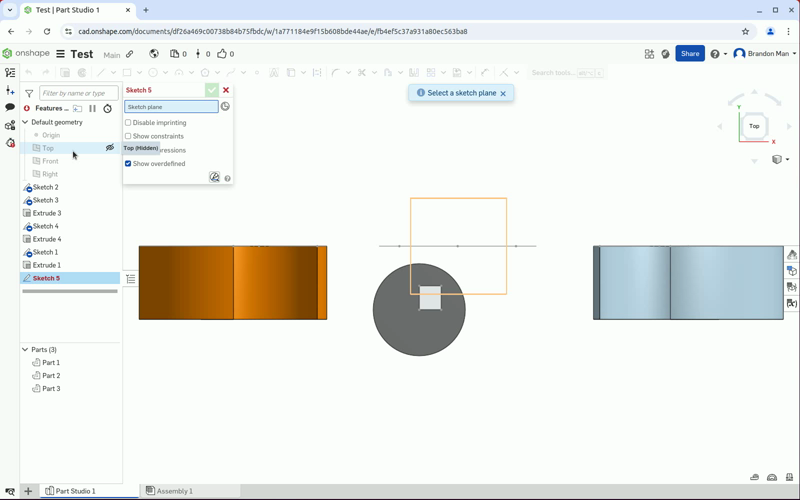
click(73, 150)
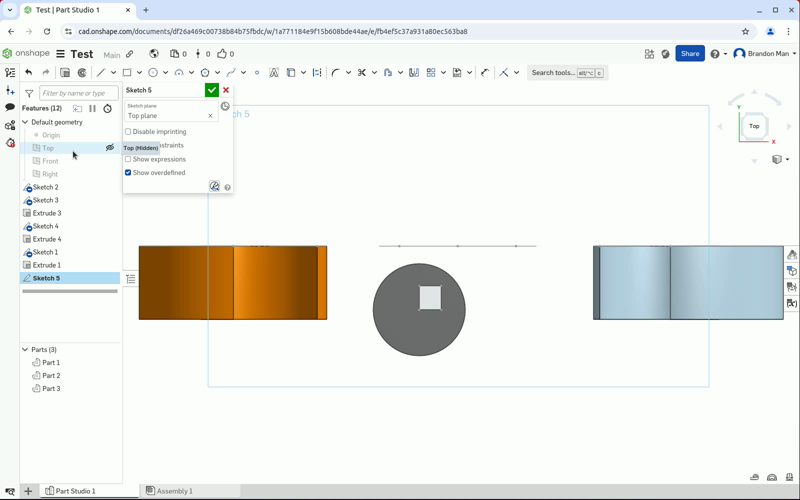
mouse_move(73, 352)
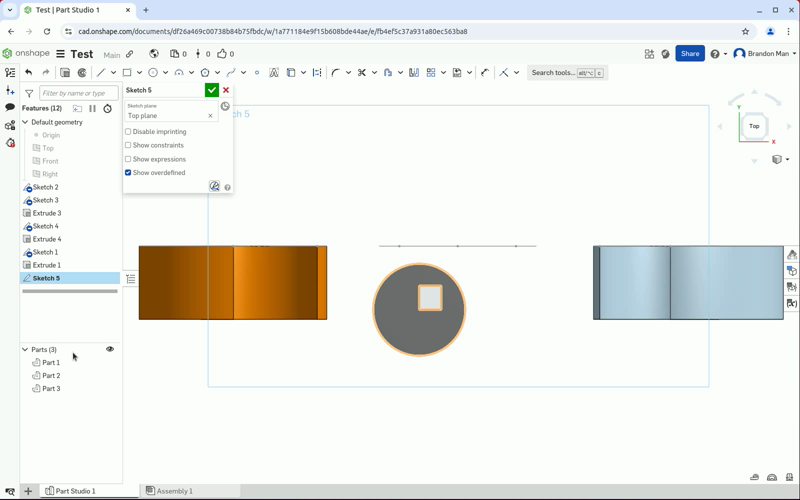
key(y)
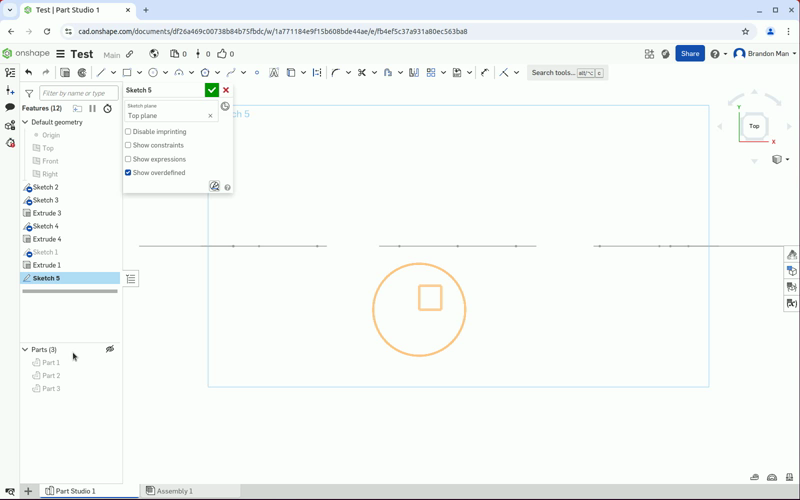
key(l)
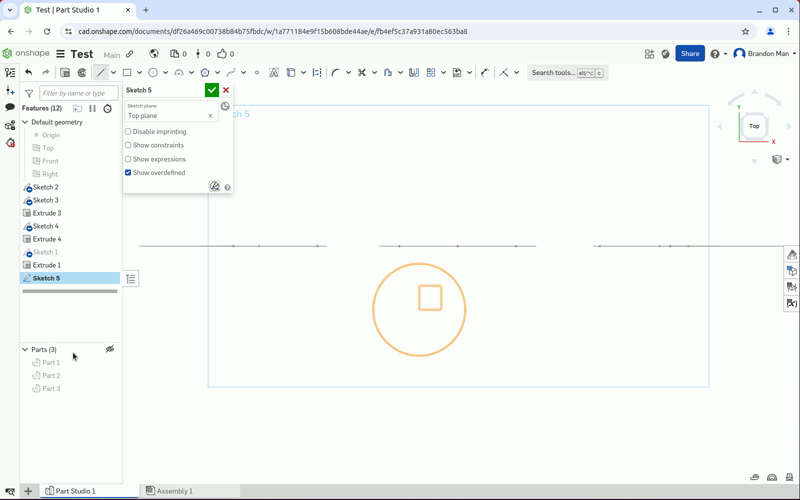
key_down(shift)
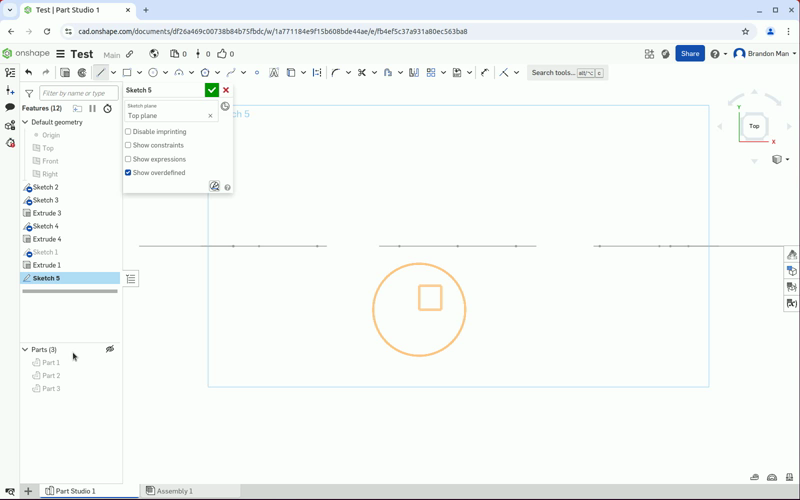
mouse_move(466, 255)
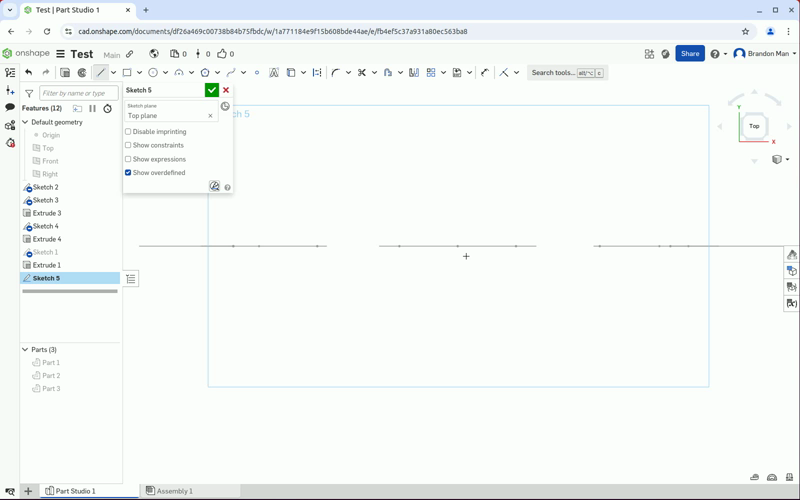
click(466, 255)
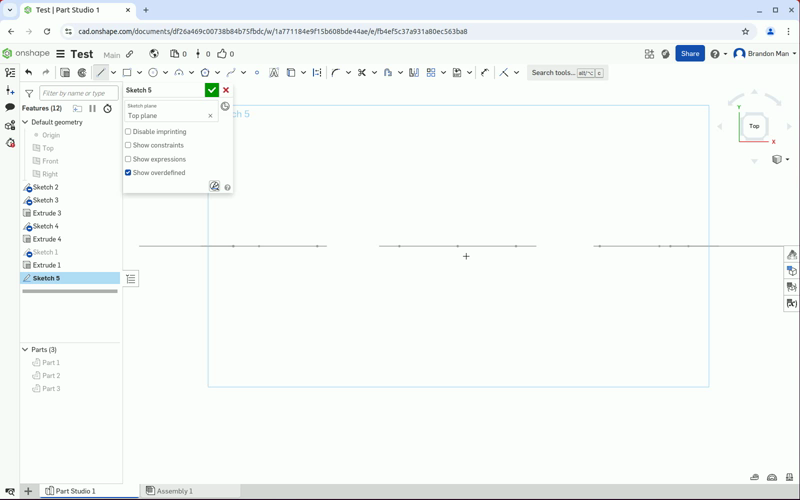
key_up(shift)
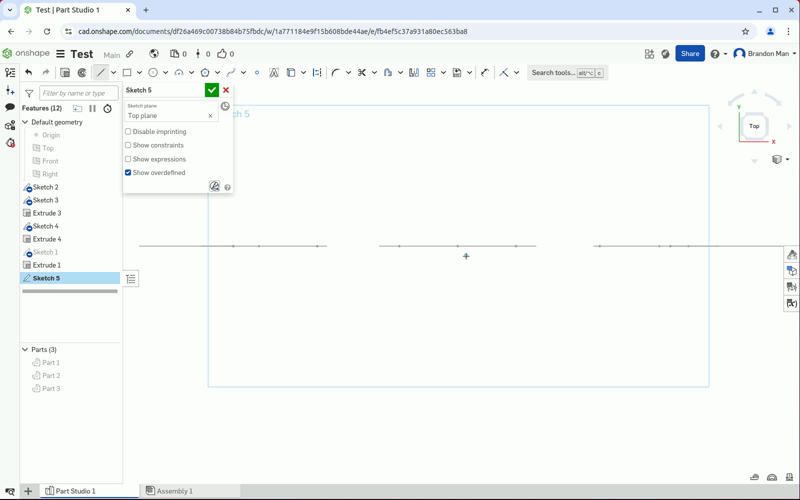
key_down(shift)
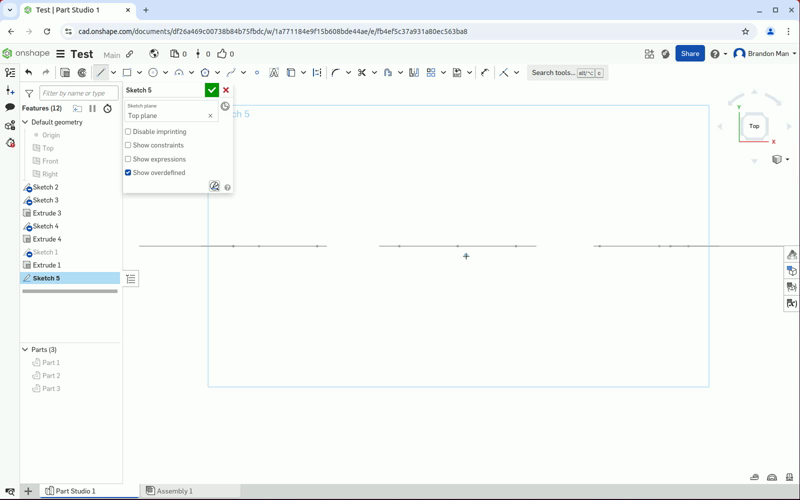
mouse_move(573, 255)
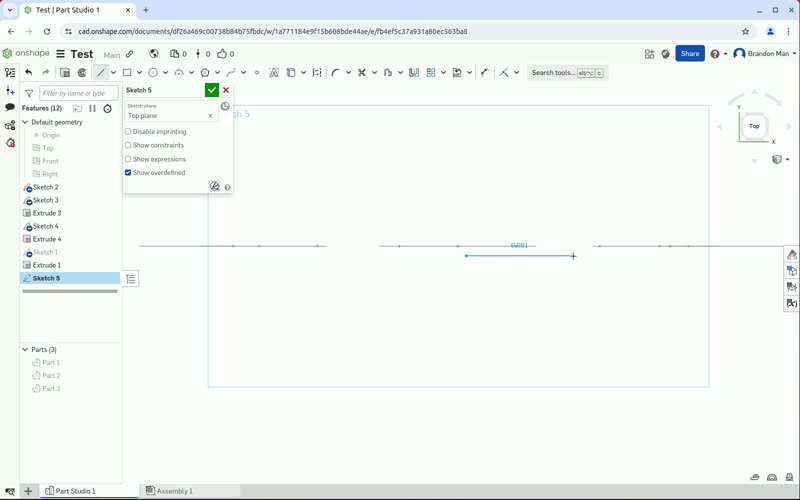
click(573, 255)
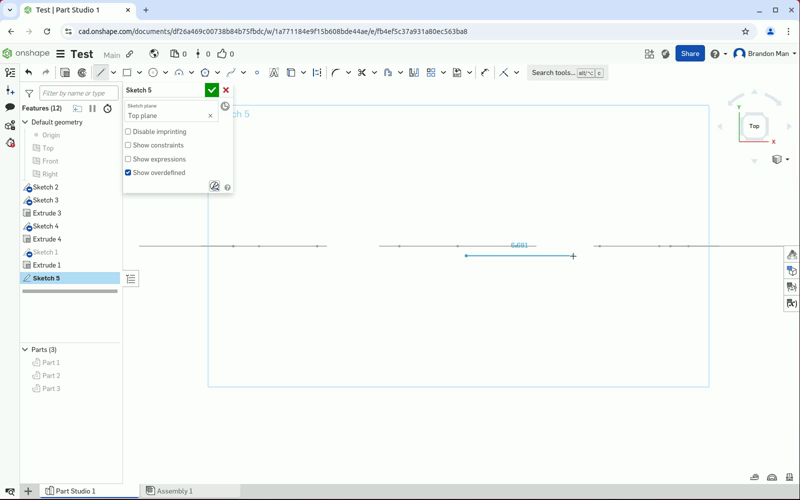
key_up(shift)
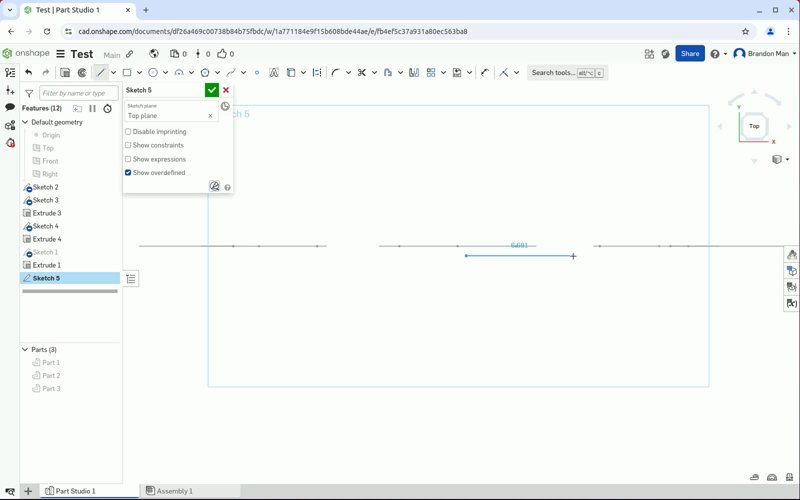
key_down(shift)
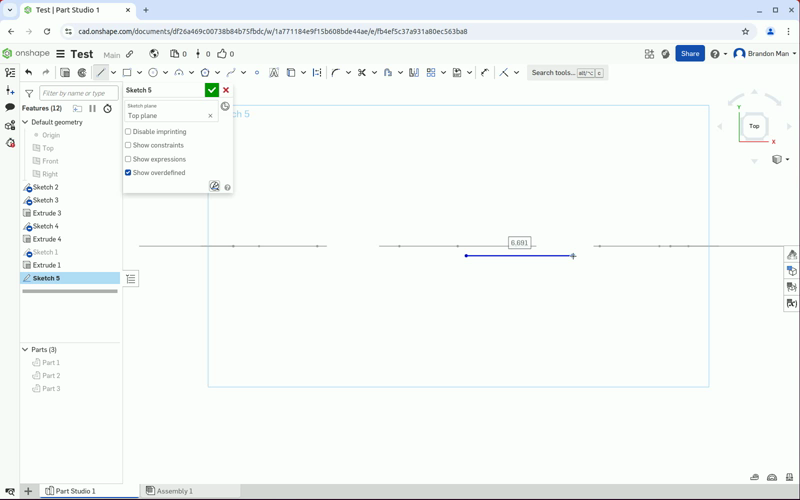
mouse_move(589, 255)
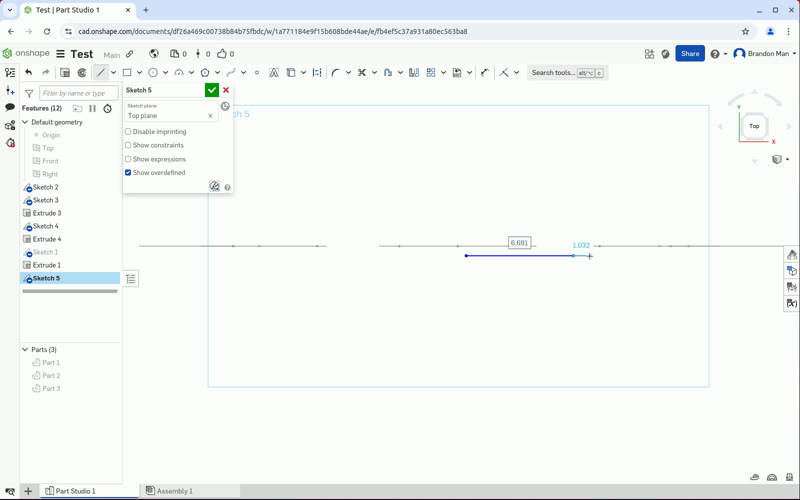
mouse_move(573, 216)
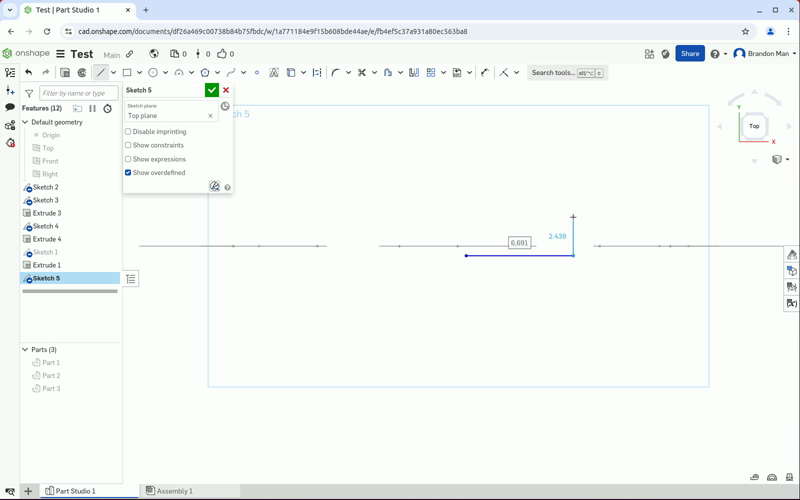
click(573, 216)
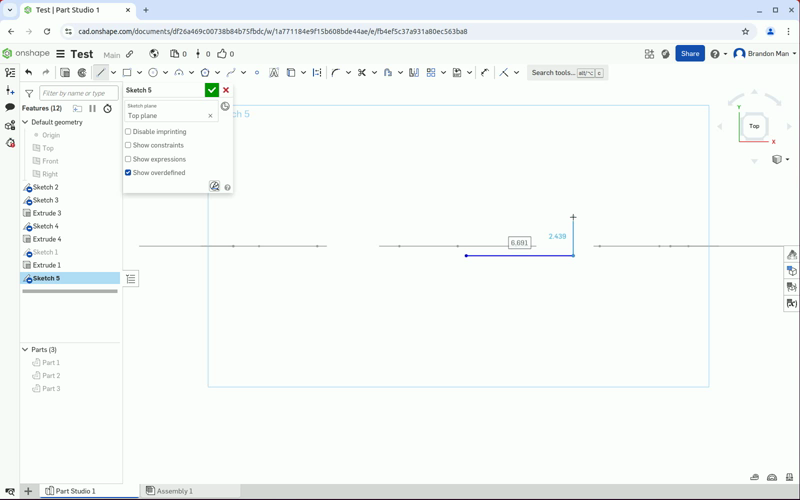
key_up(shift)
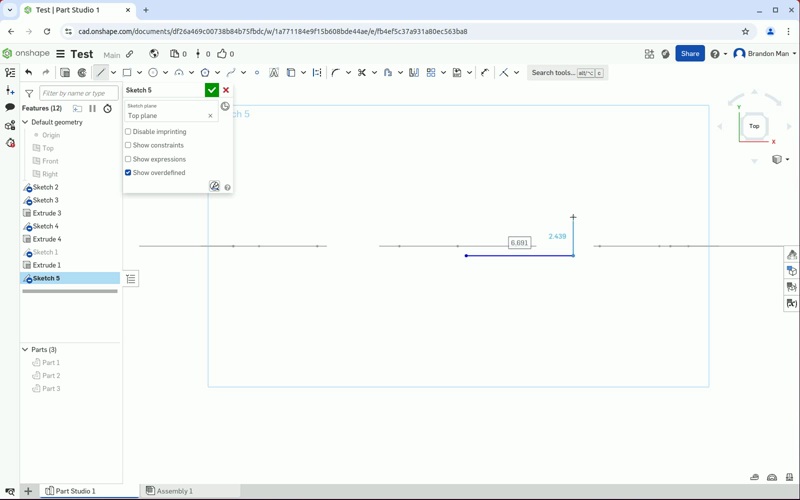
key_down(shift)
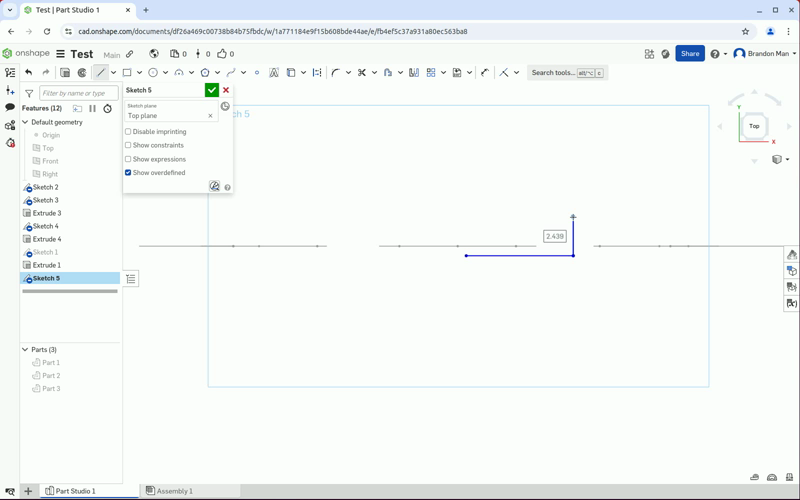
mouse_move(466, 216)
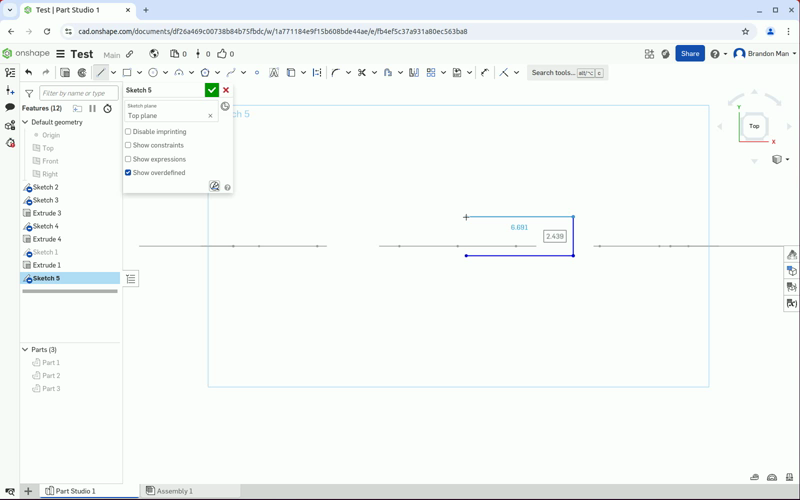
click(466, 216)
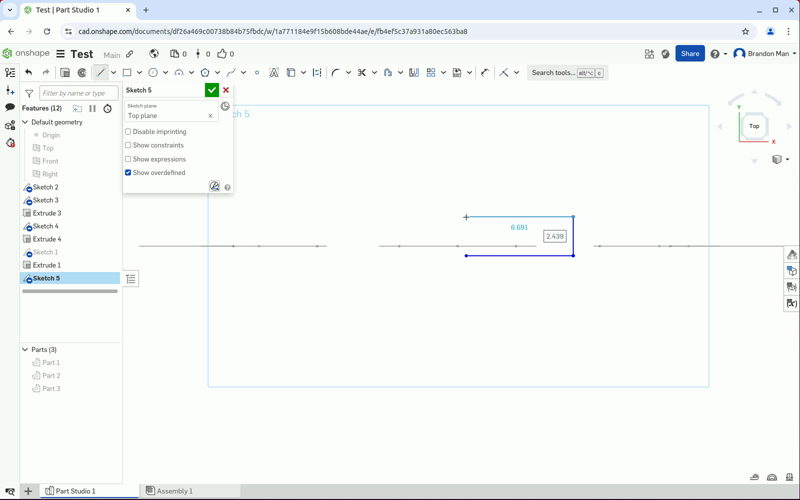
key_up(shift)
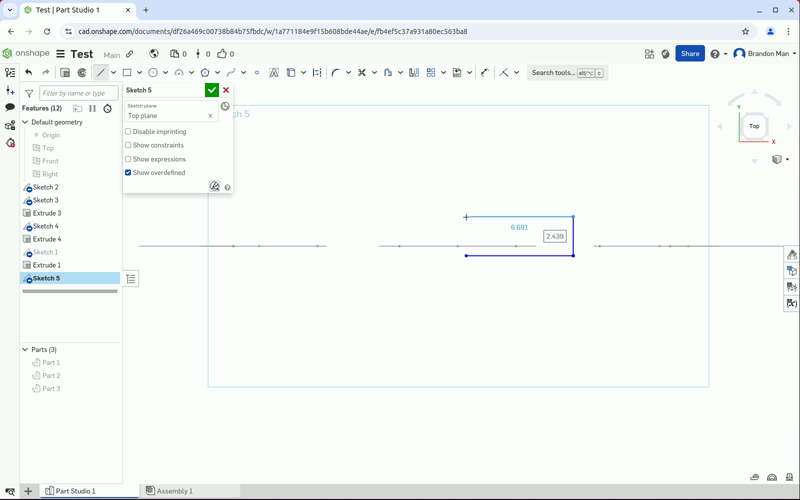
mouse_move(496, 216)
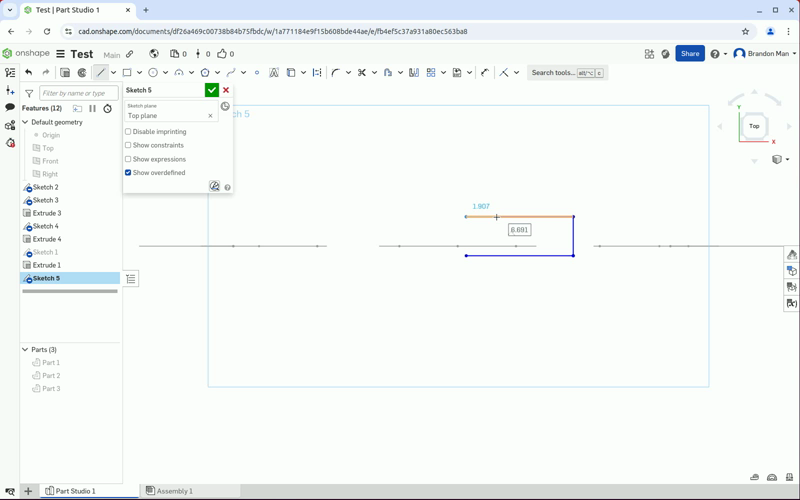
key_down(shift)
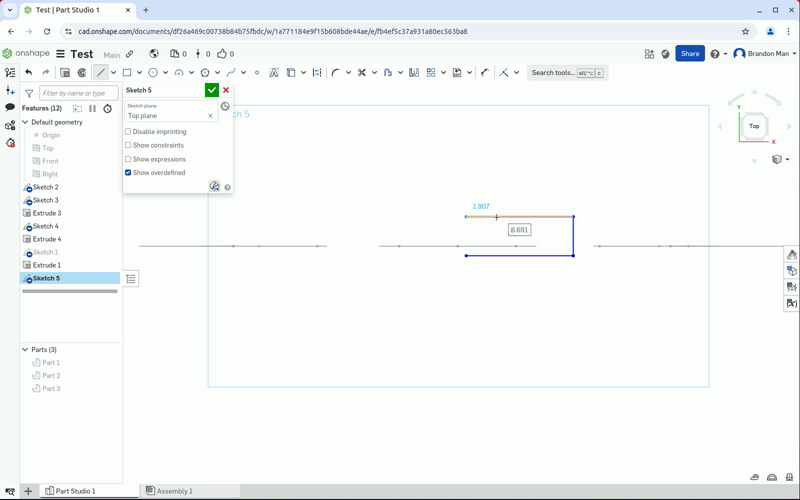
mouse_move(466, 255)
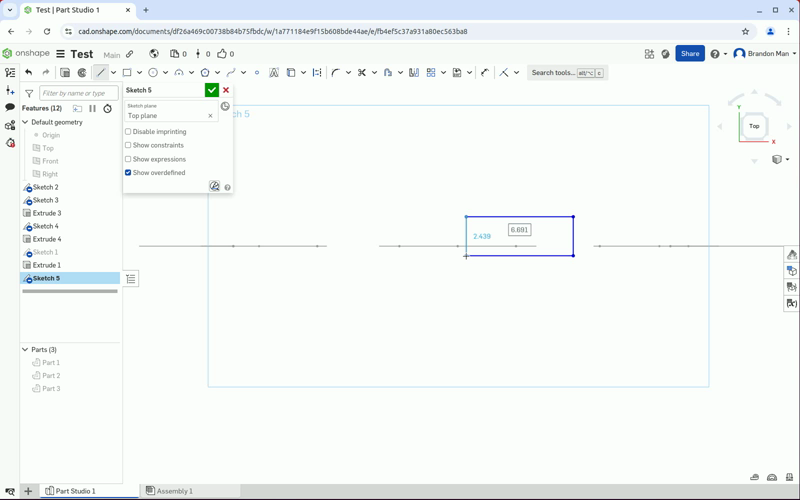
key_up(shift)
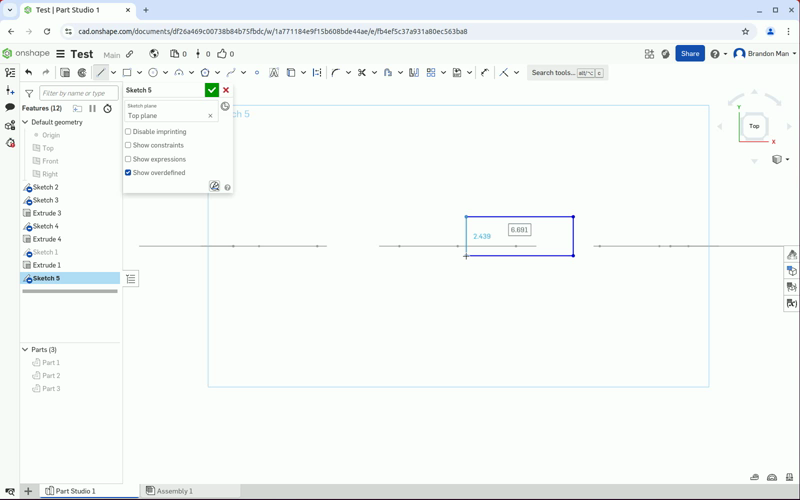
click(466, 255)
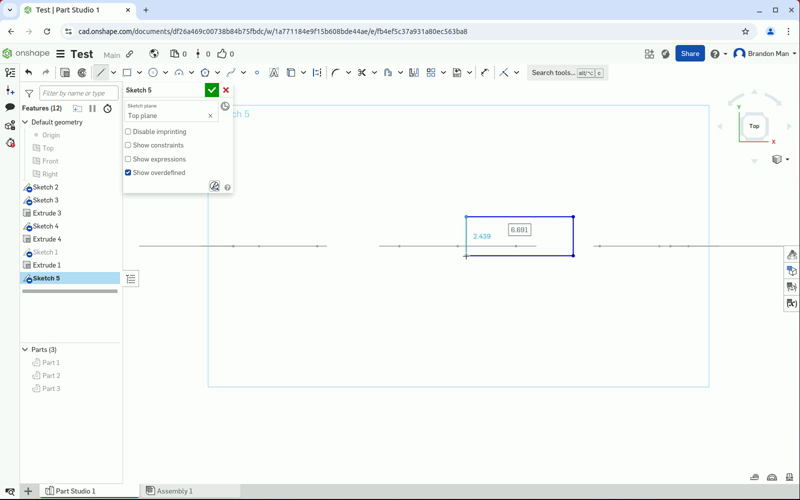
key(esc)
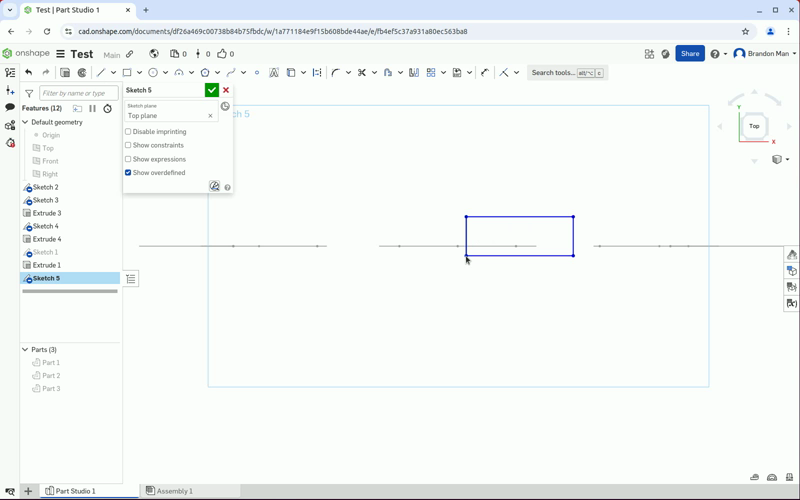
mouse_move(567, 243)
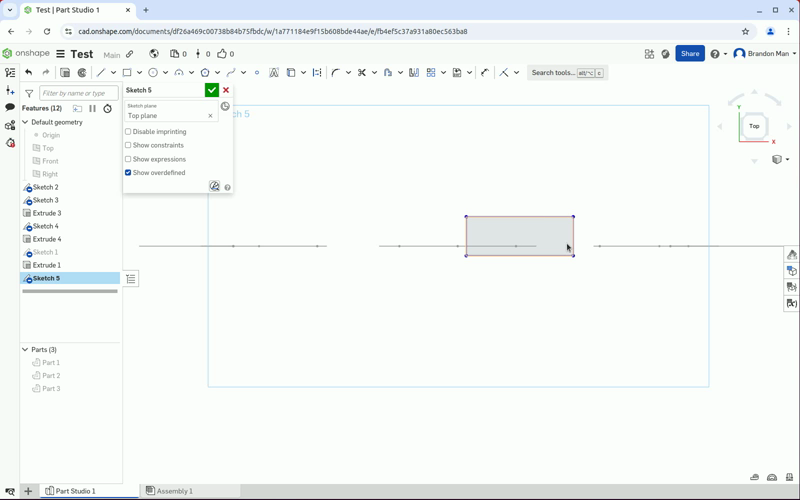
click(567, 243)
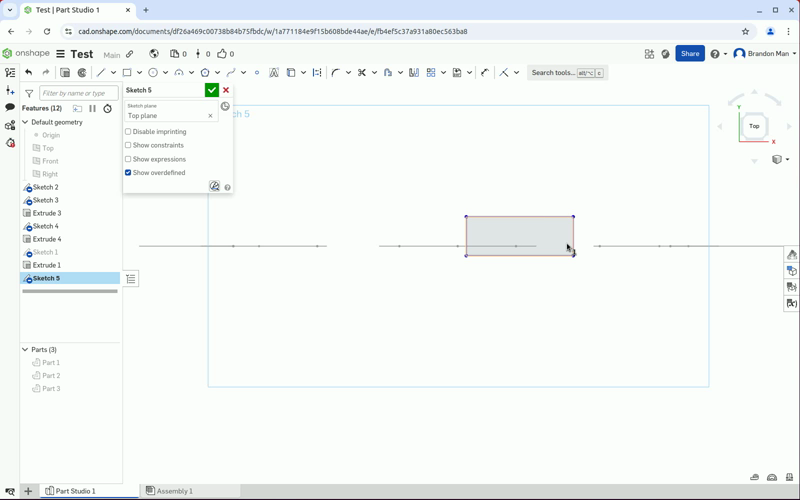
mouse_move(73, 352)
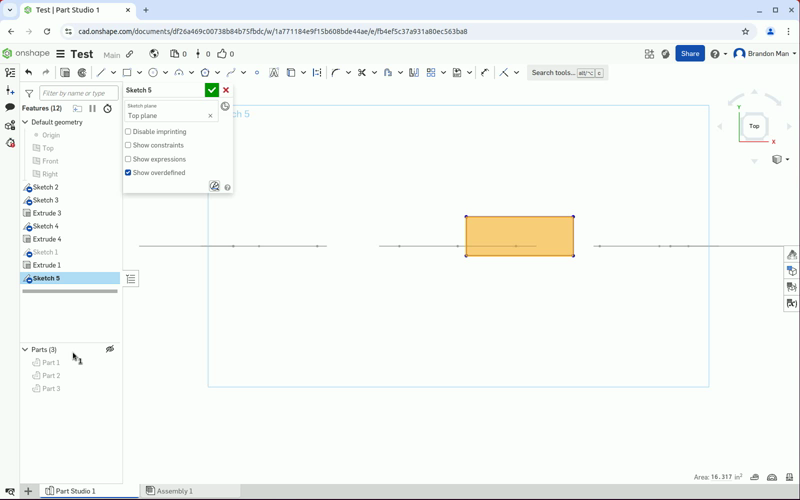
key(shift+y)
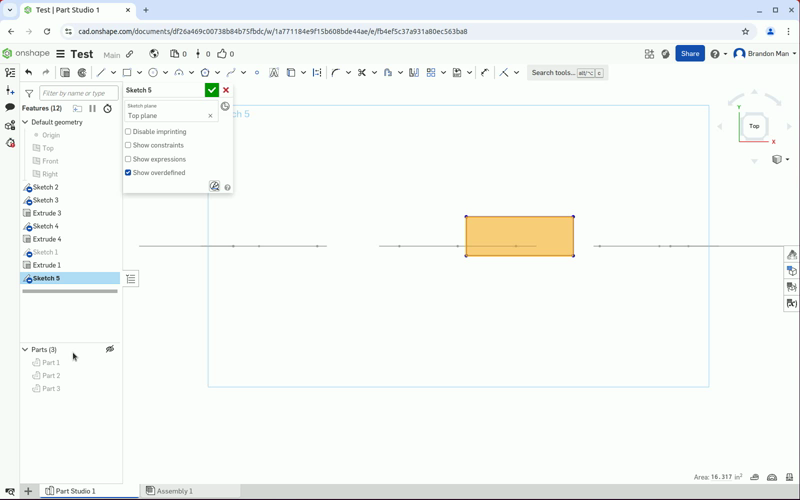
key(shift+e)
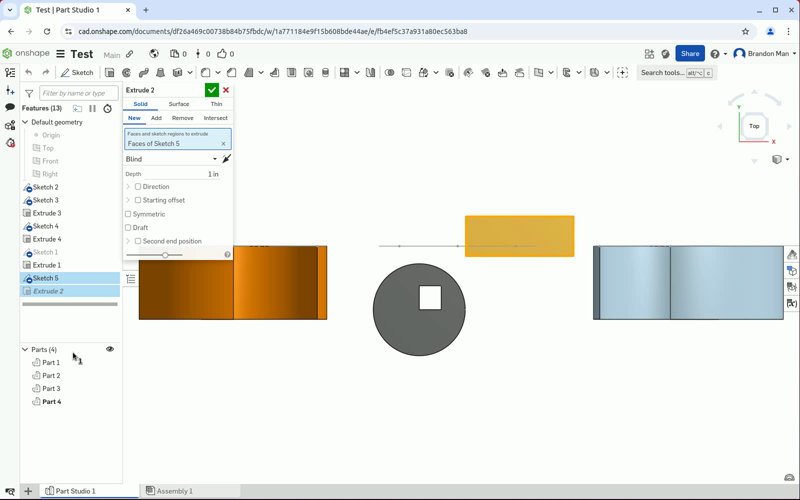
mouse_move(143, 106)
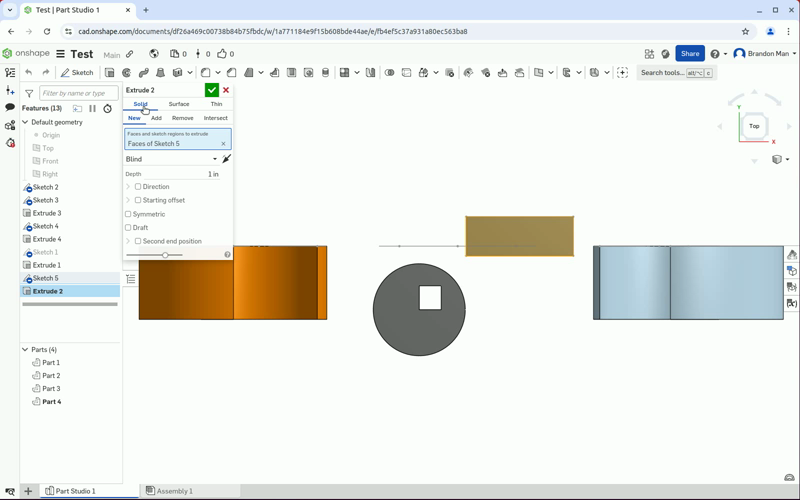
click(143, 106)
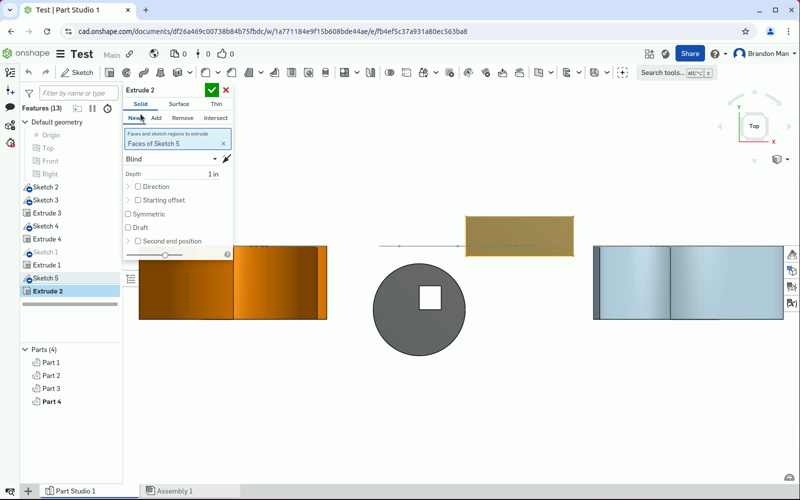
mouse_move(137, 120)
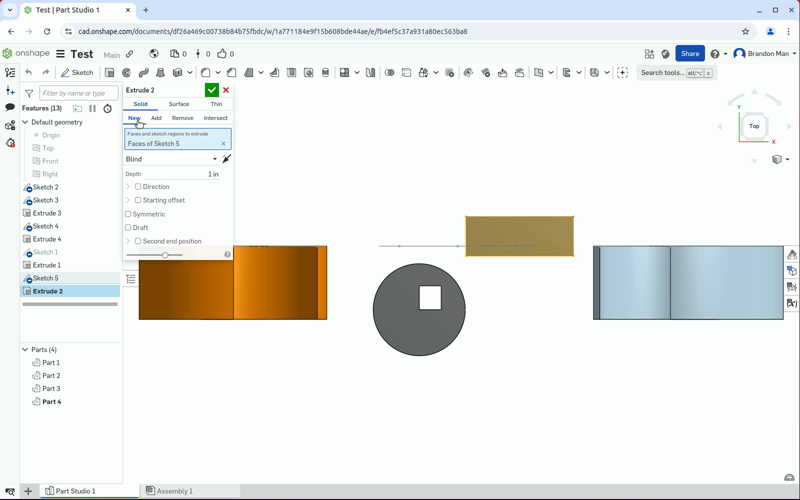
click(137, 120)
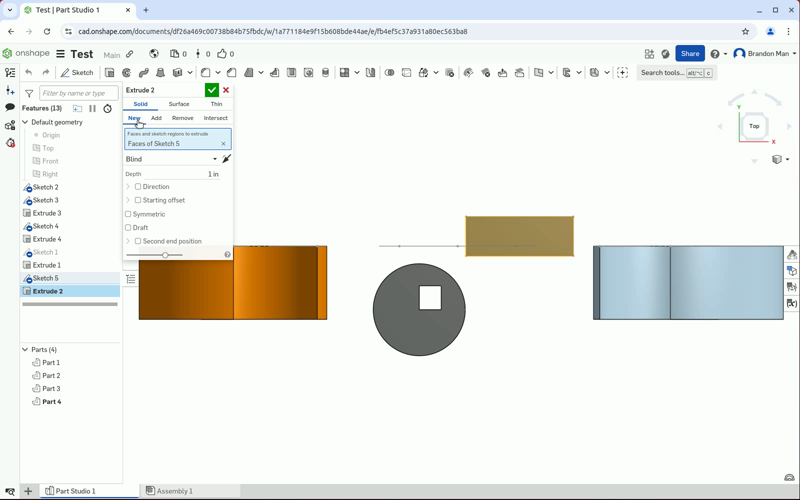
key(tab, 4)
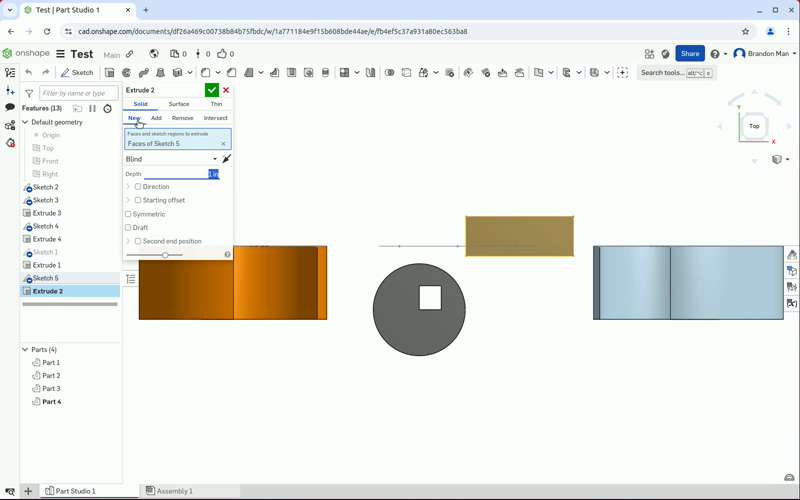
text(2.125)
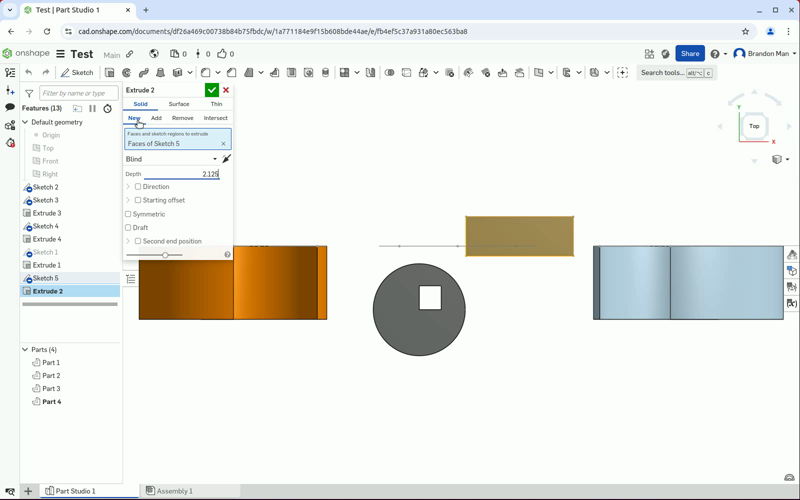
key(enter)
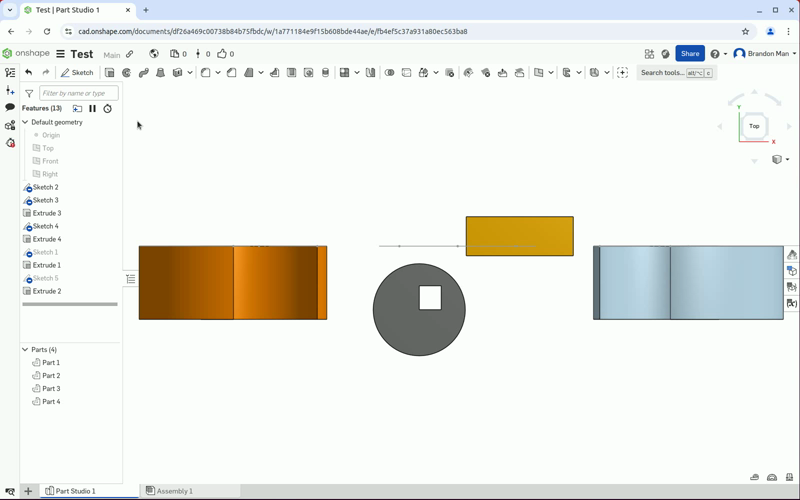
key(shift+h)
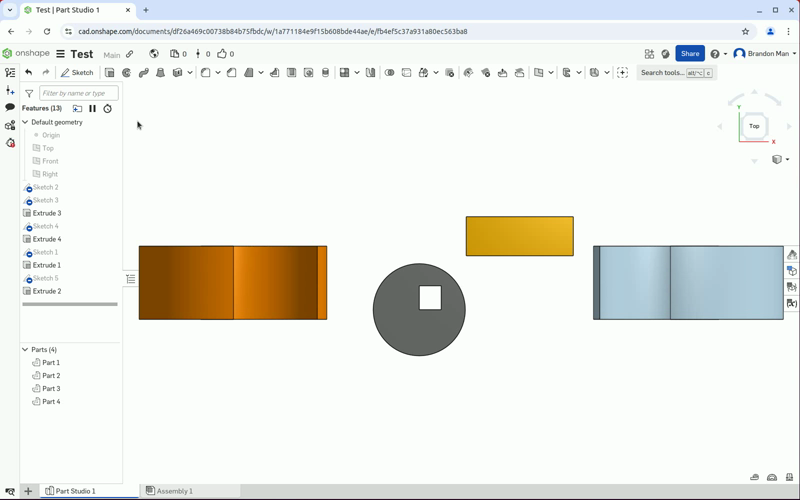
key(shift+h)
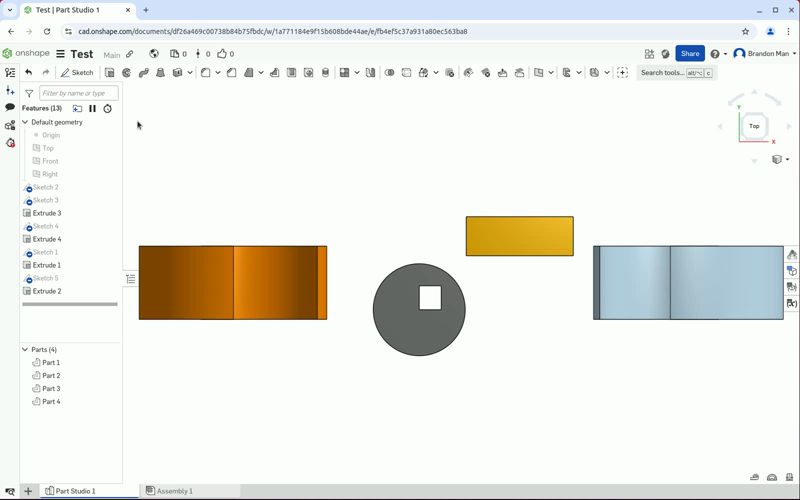
key(shift+7)
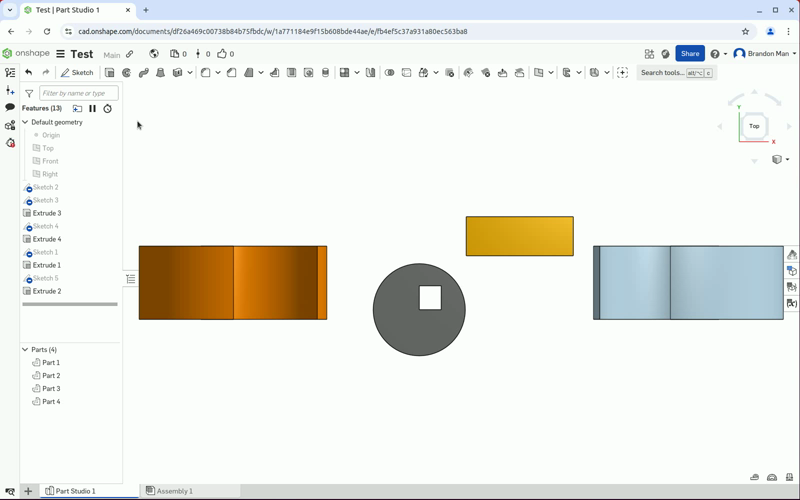
key(up, 3)
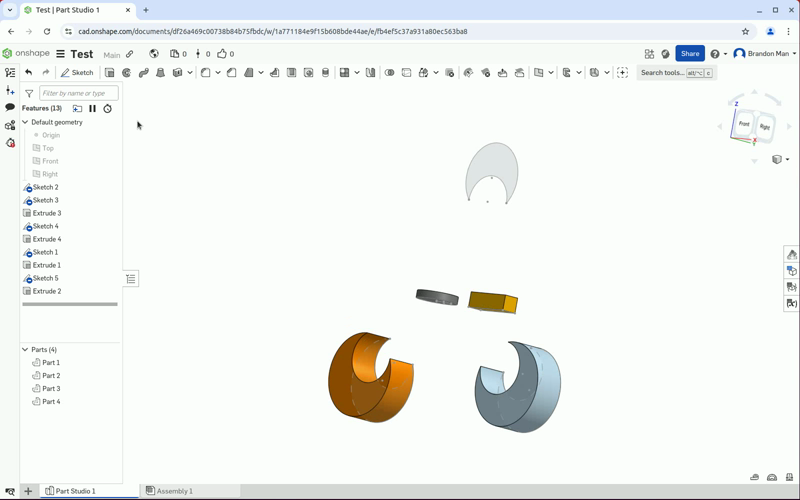
key(left, 3)
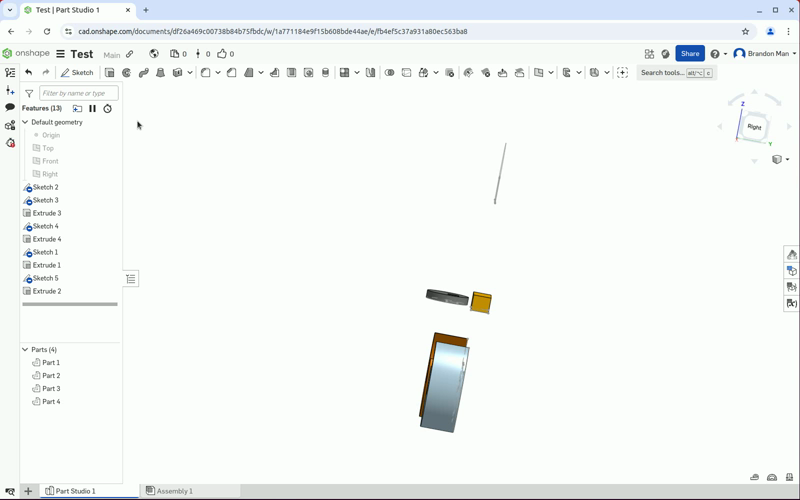
key(right, 3)
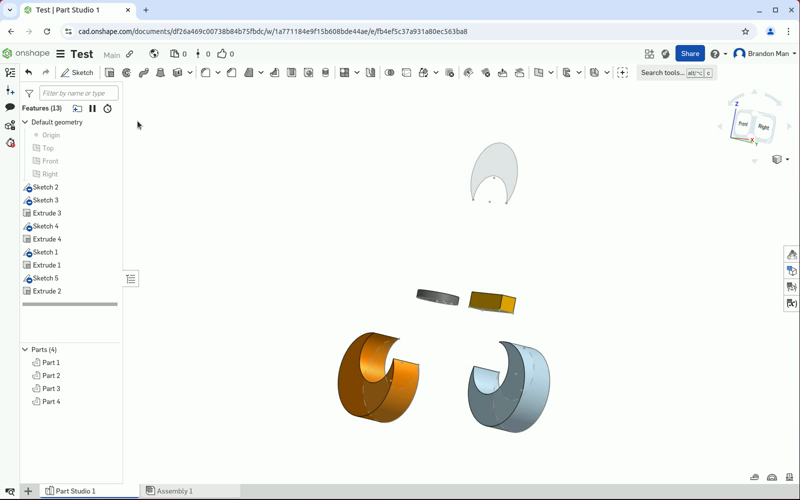
key(down, 3)
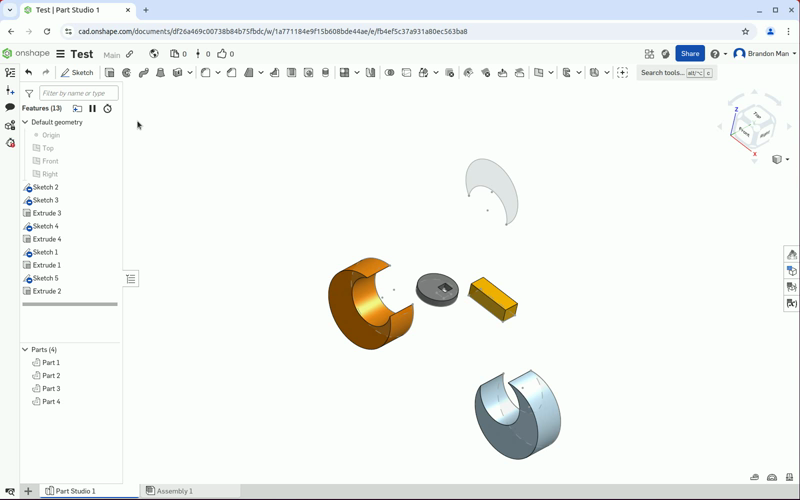
mouse_move(73, 189)
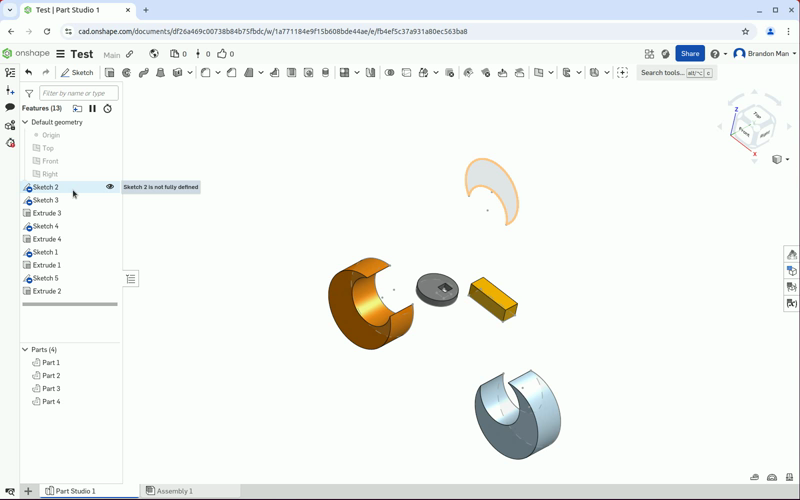
click(73, 189)